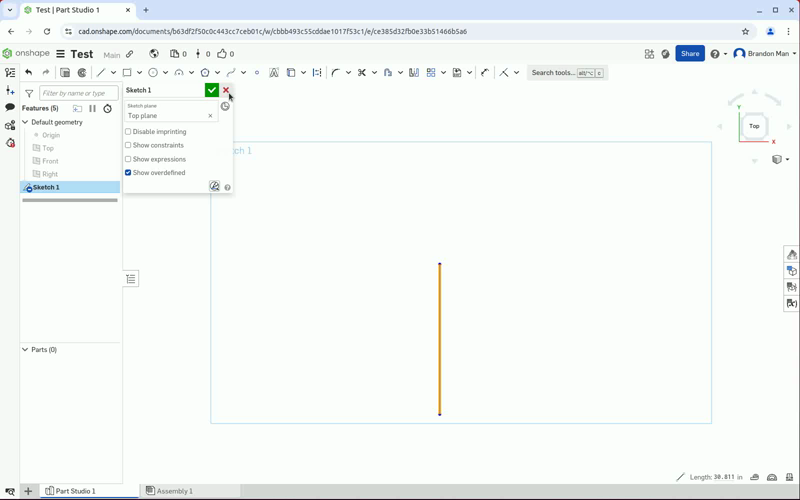
key(shift+h)
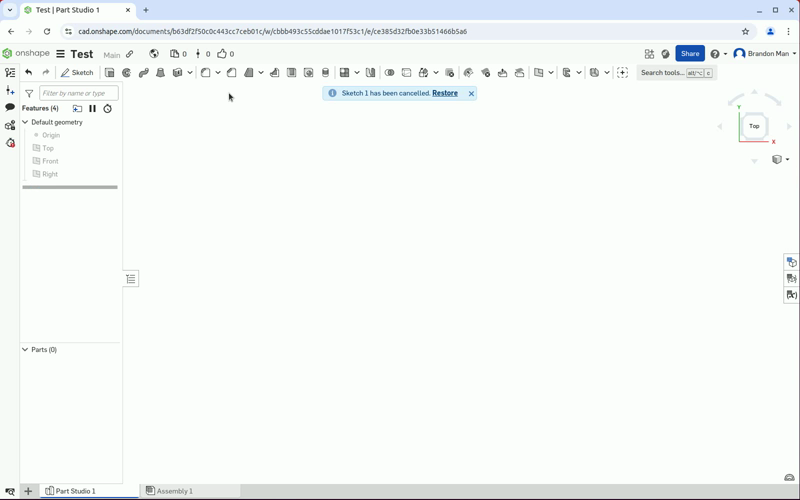
mouse_move(73, 352)
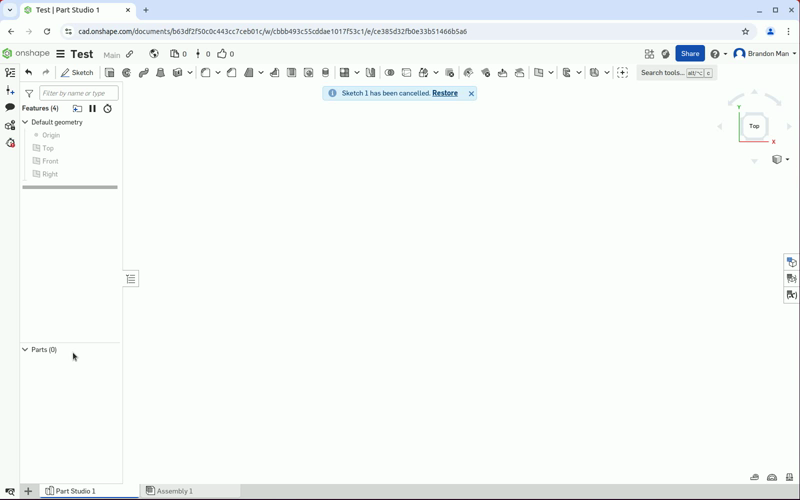
key(y)
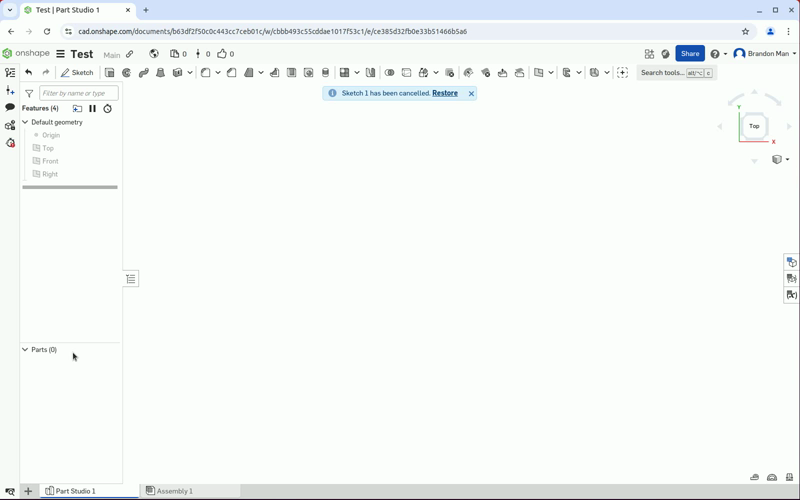
key(shift+p)
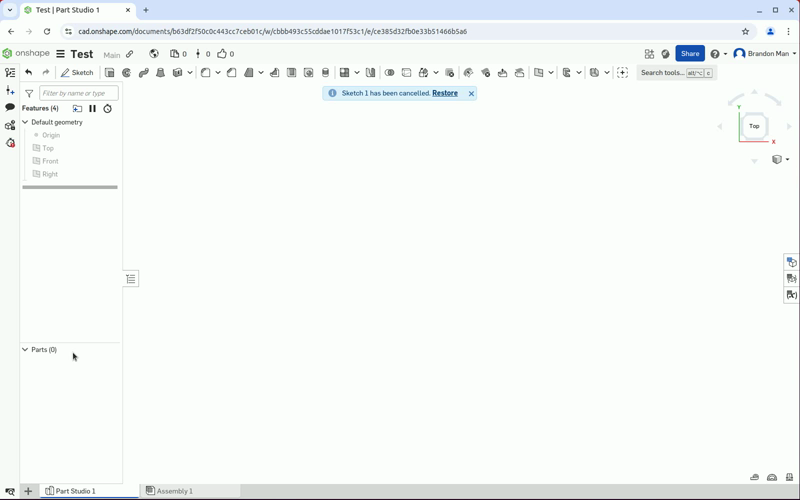
key(space)
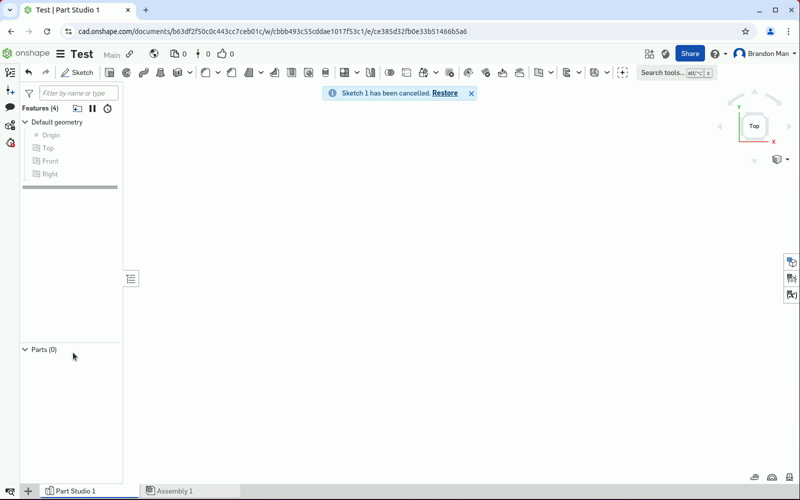
key_down(shift)
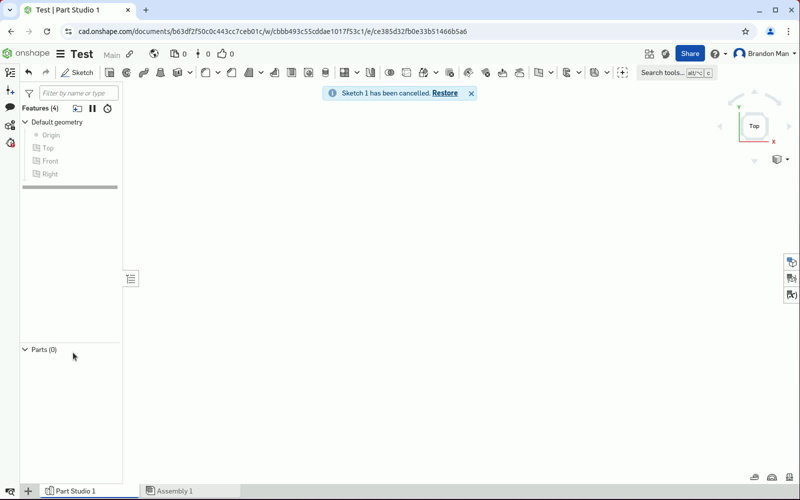
key(up)
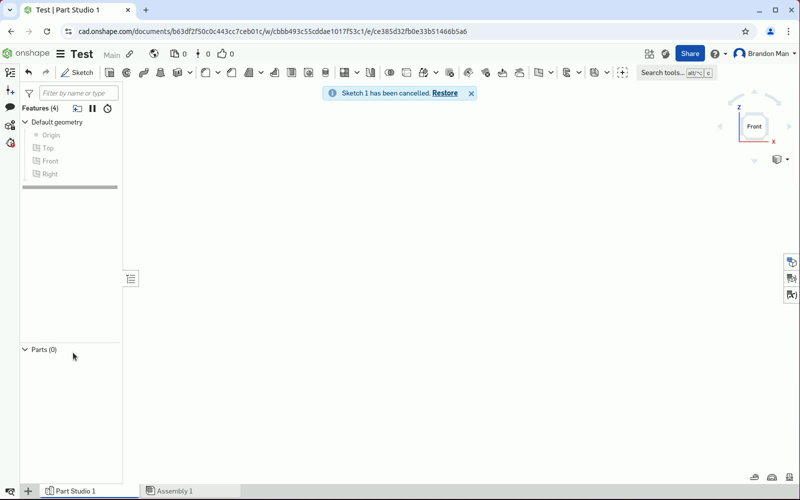
key_up(shift)
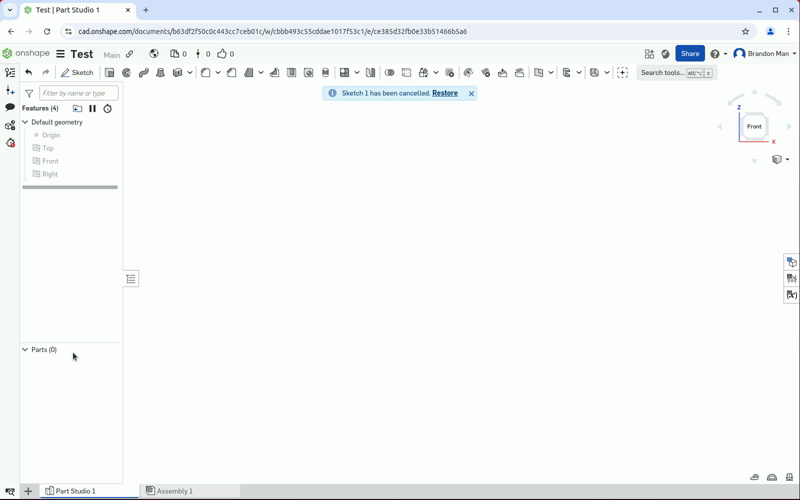
key(space)
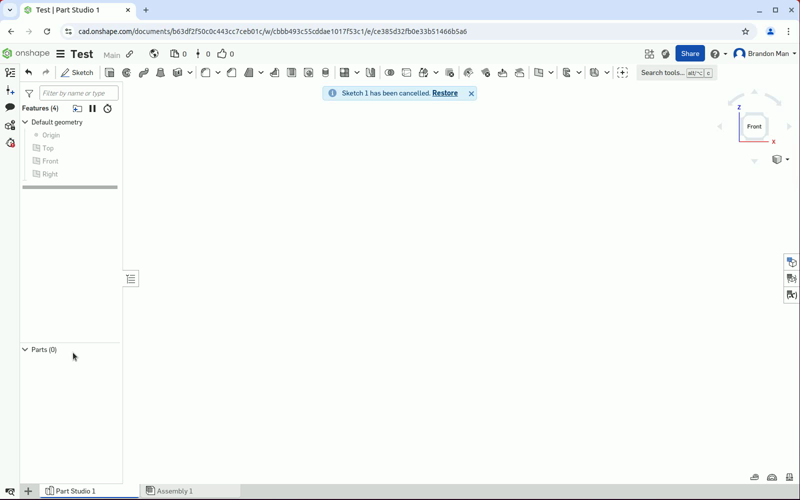
key_down(shift)
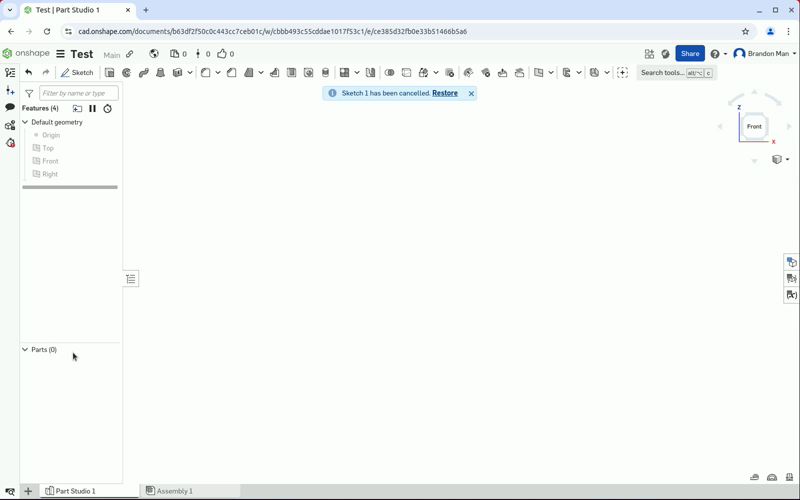
key(left)
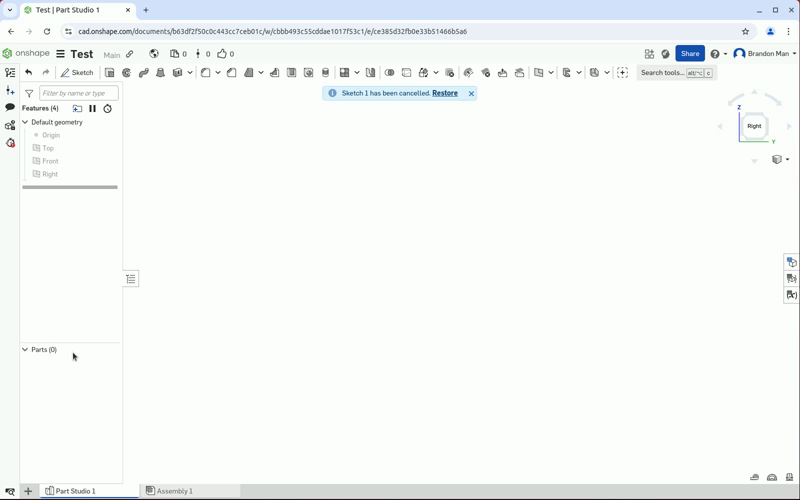
key_up(shift)
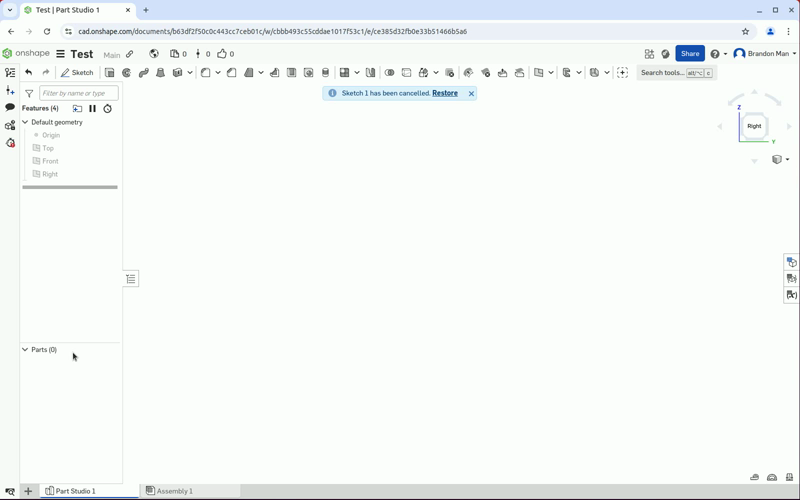
mouse_move(73, 352)
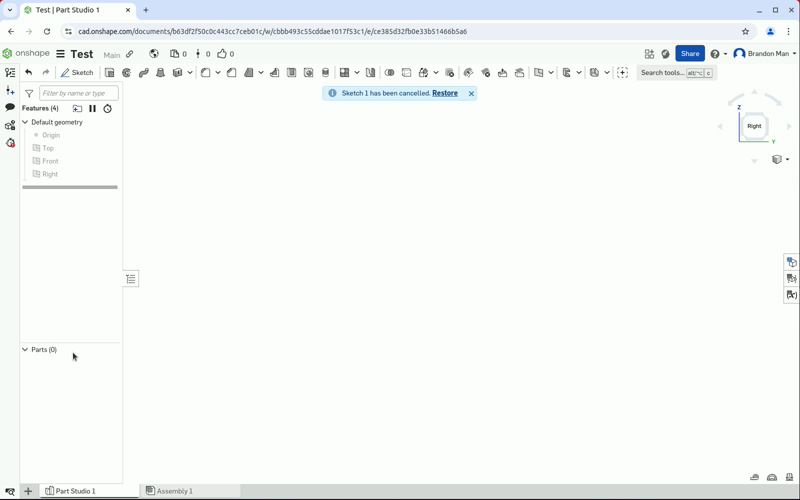
key(shift+y)
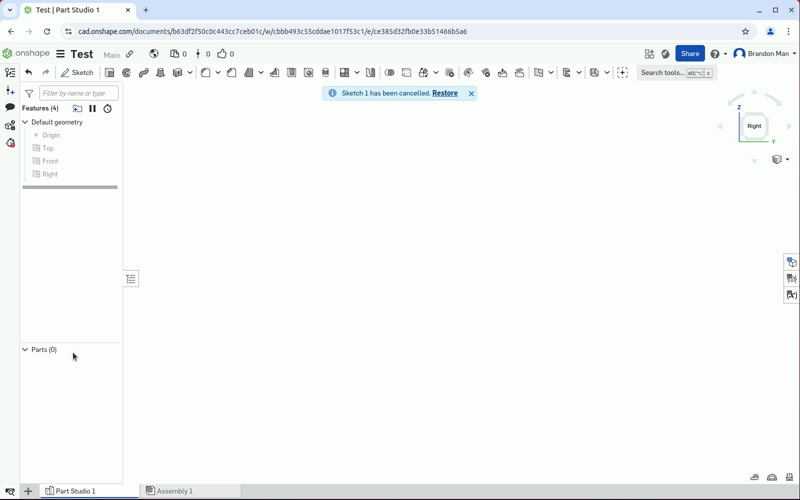
key(shift+s)
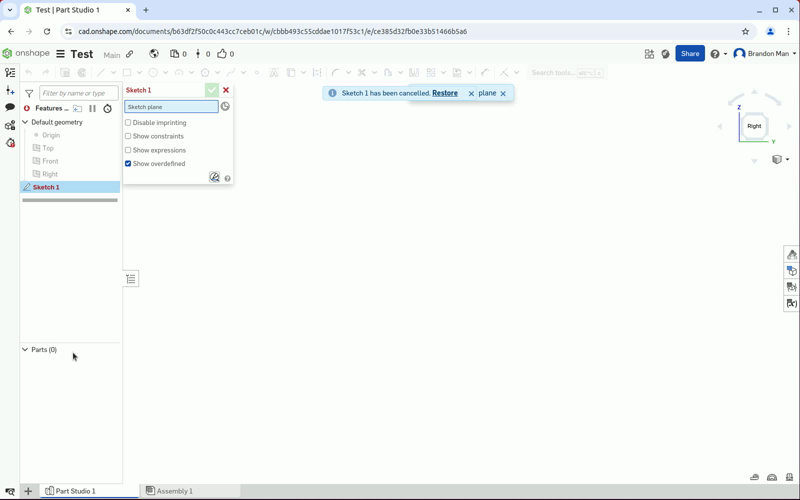
mouse_move(73, 176)
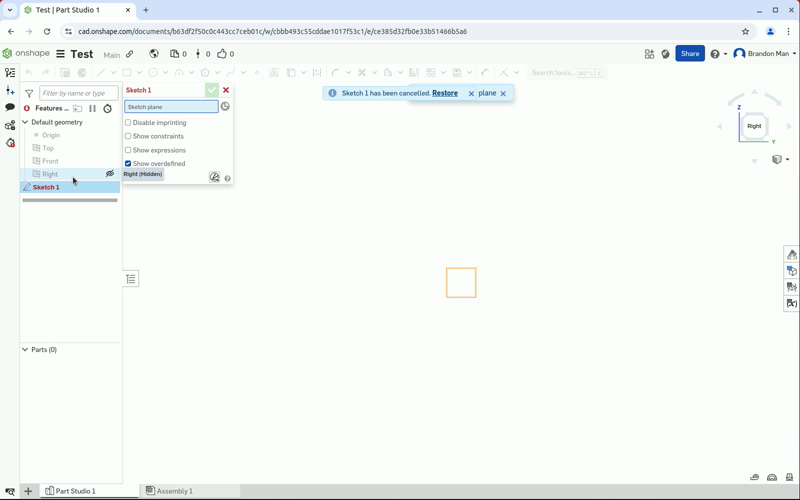
click(73, 176)
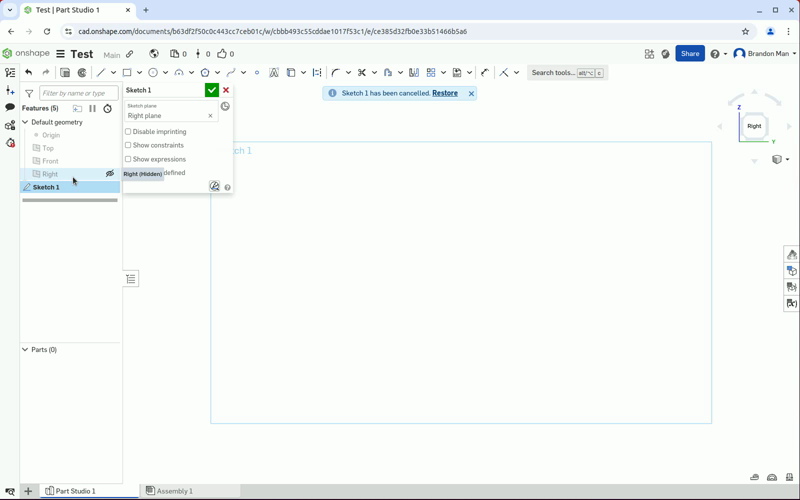
mouse_move(73, 352)
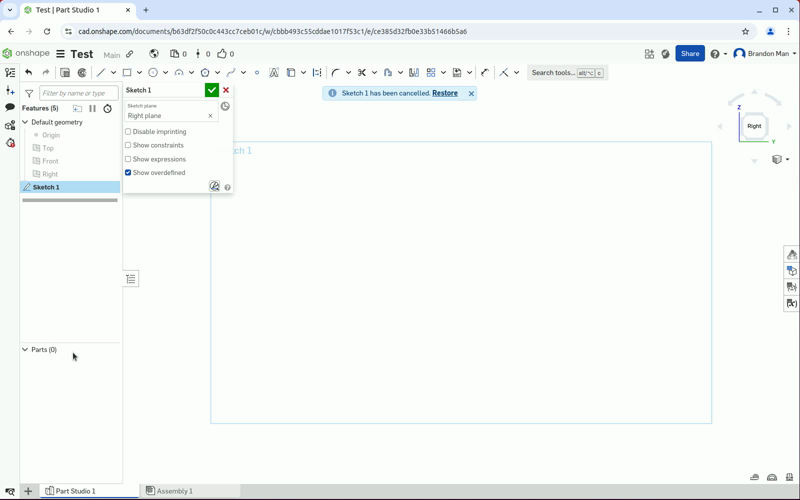
key(y)
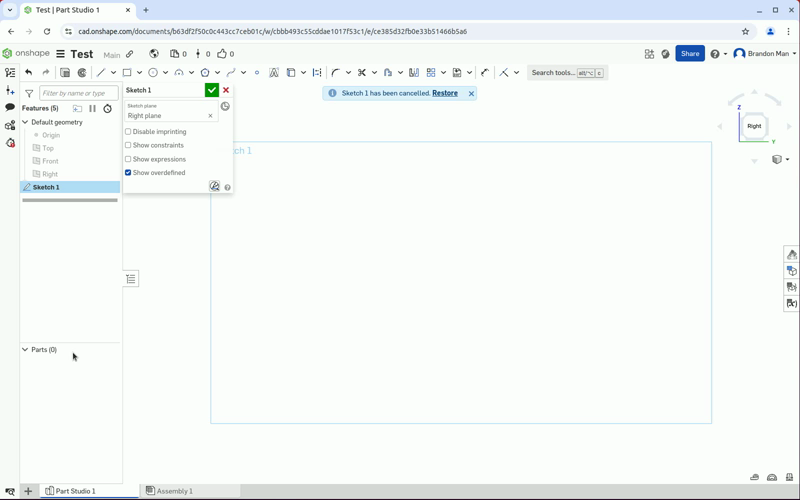
key(l)
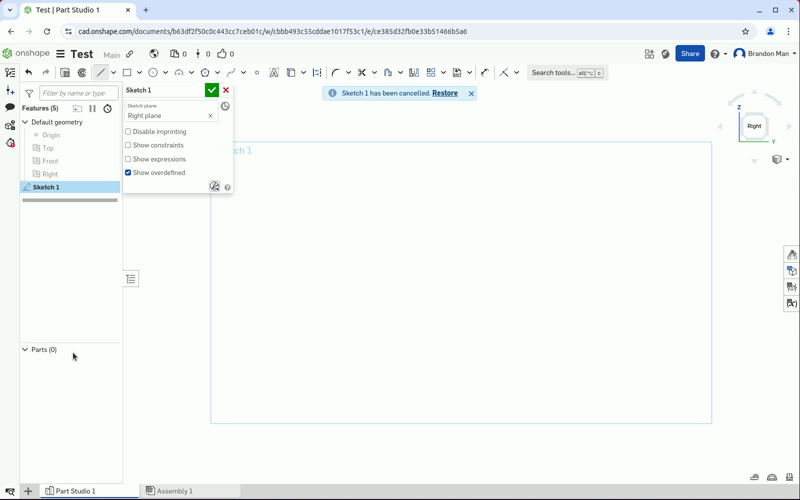
key_down(shift)
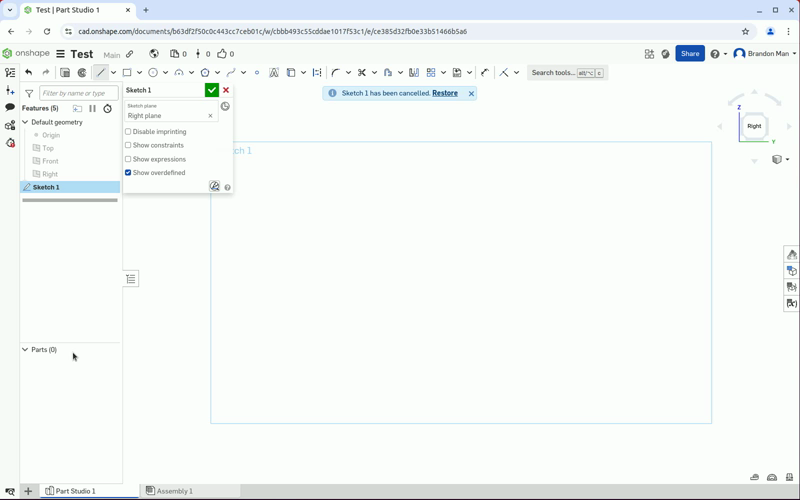
mouse_move(431, 351)
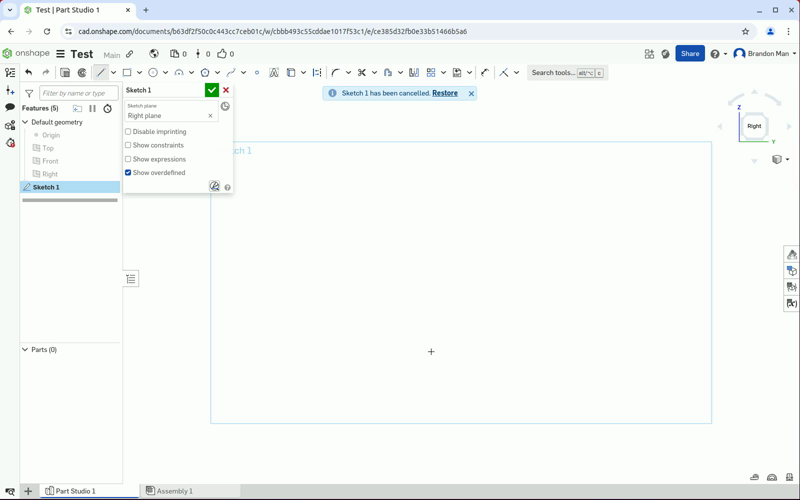
click(431, 351)
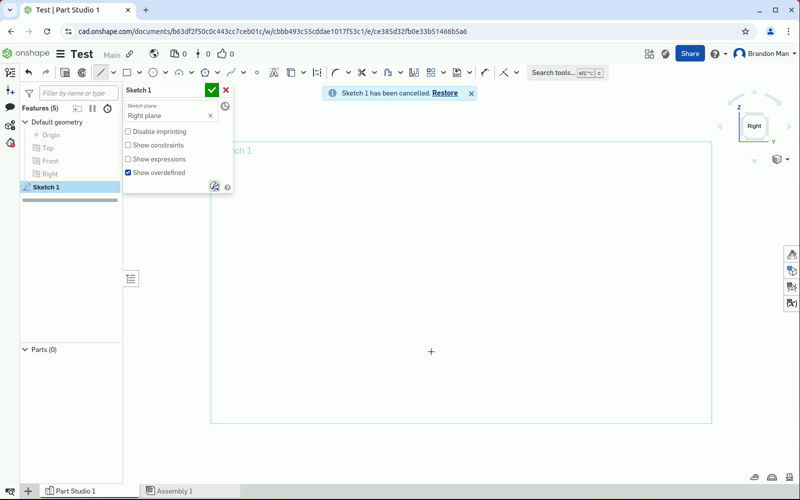
key_up(shift)
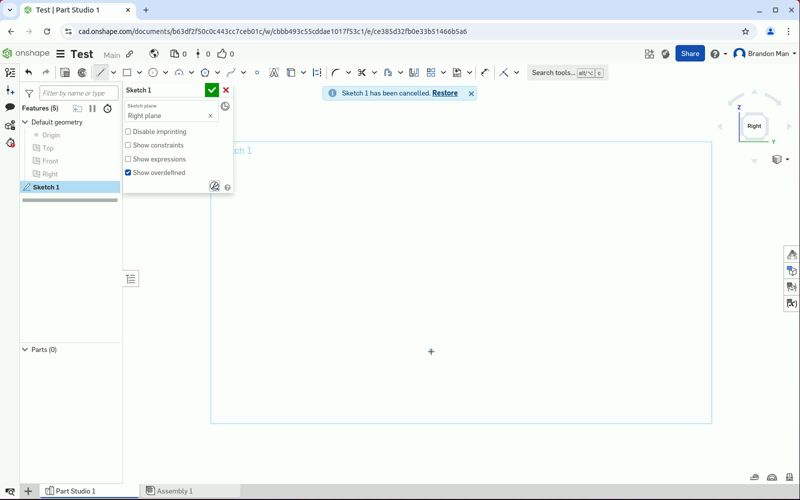
key_down(shift)
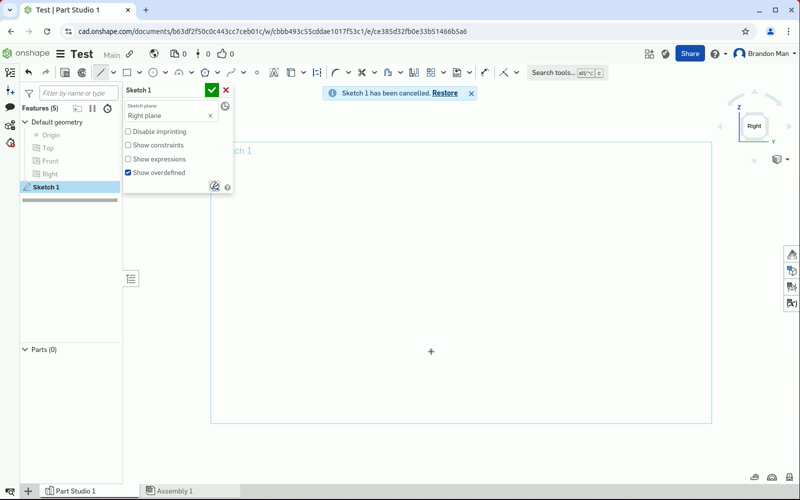
mouse_move(500, 351)
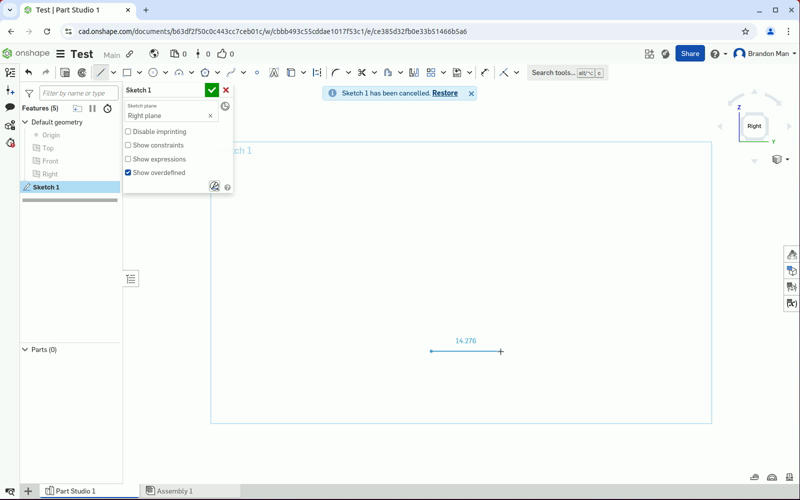
click(500, 351)
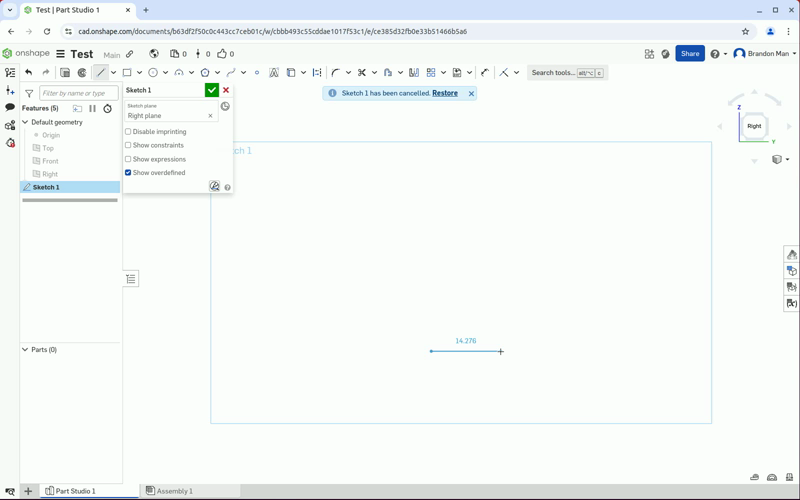
key_up(shift)
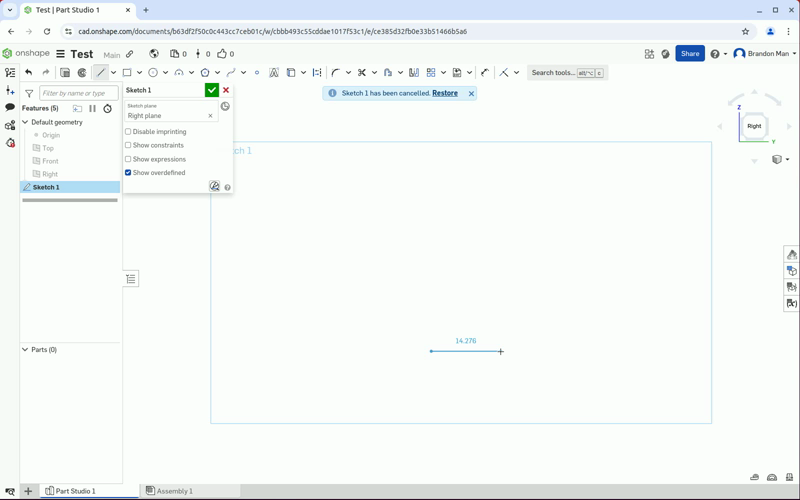
key_down(shift)
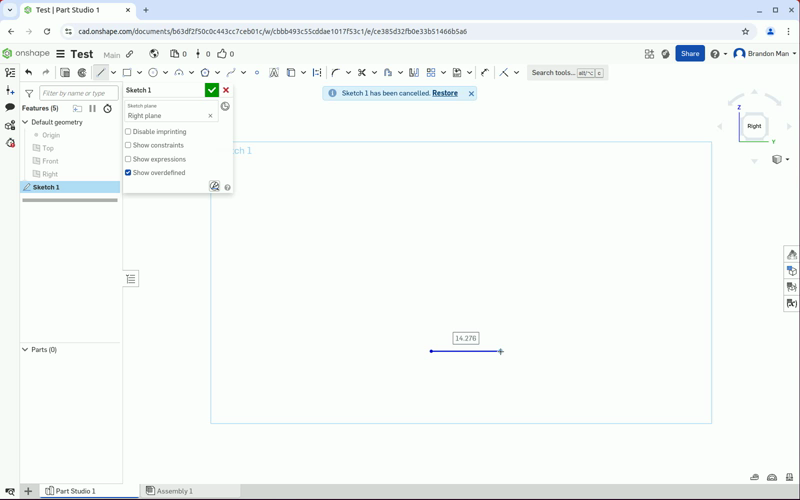
mouse_move(500, 178)
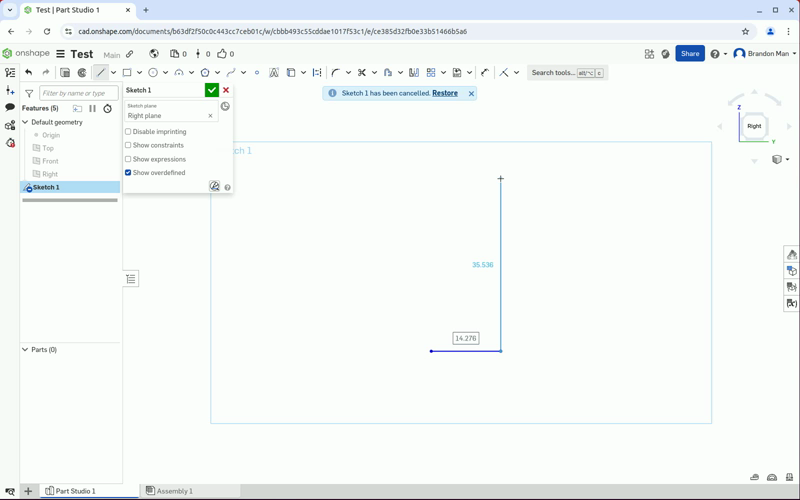
click(500, 178)
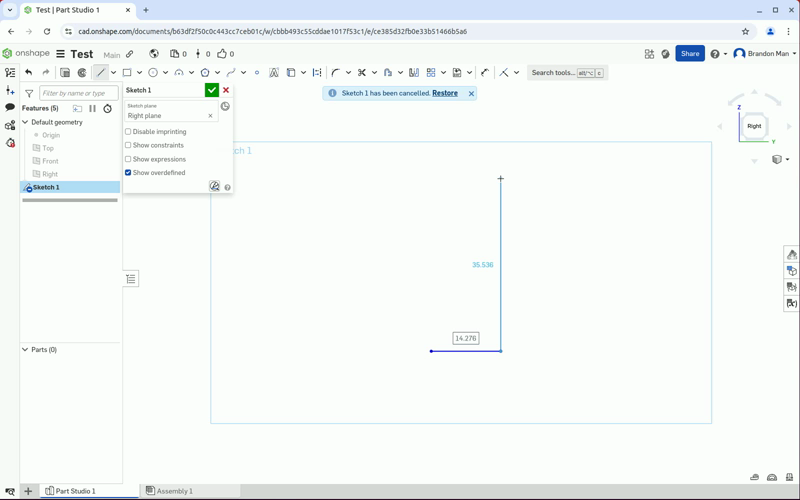
key_up(shift)
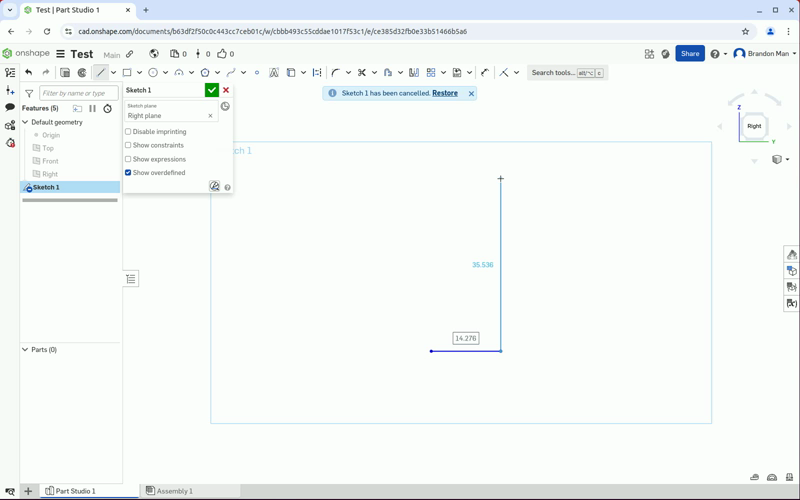
key_down(shift)
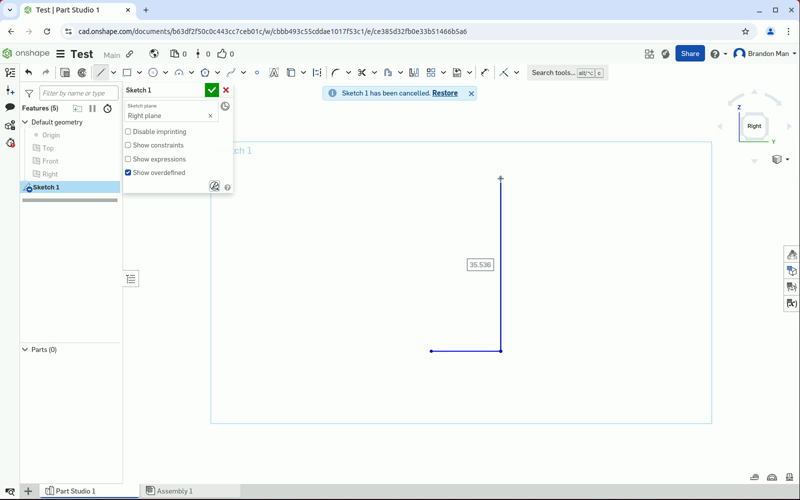
mouse_move(431, 178)
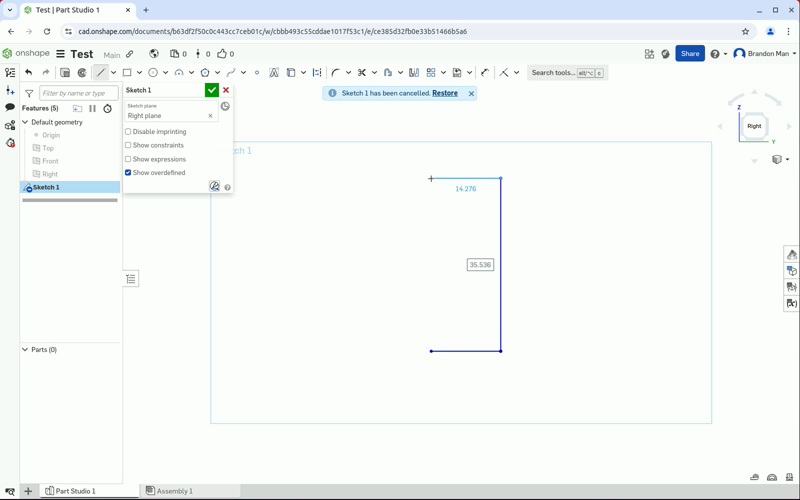
click(431, 178)
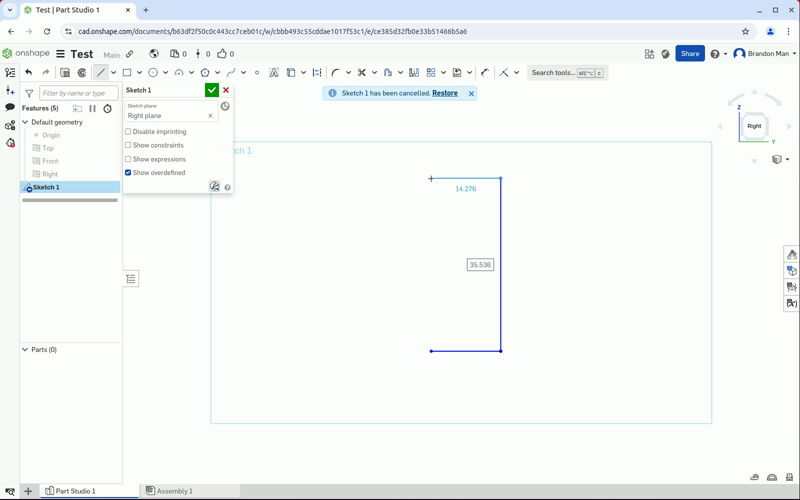
key_up(shift)
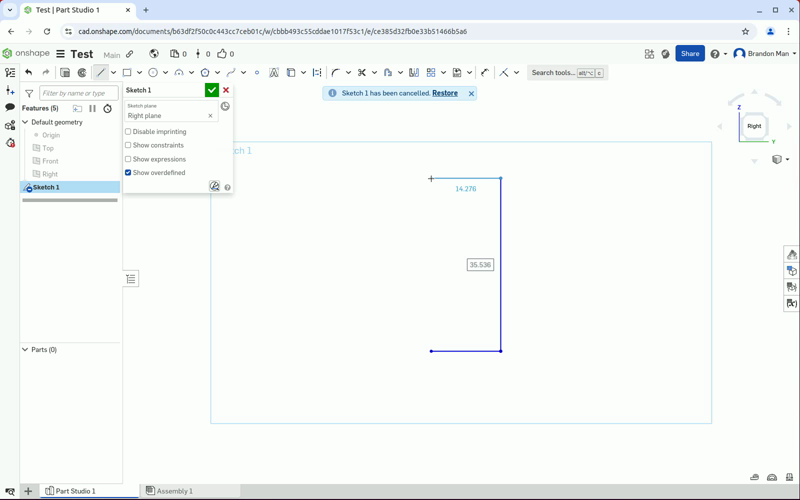
key_down(shift)
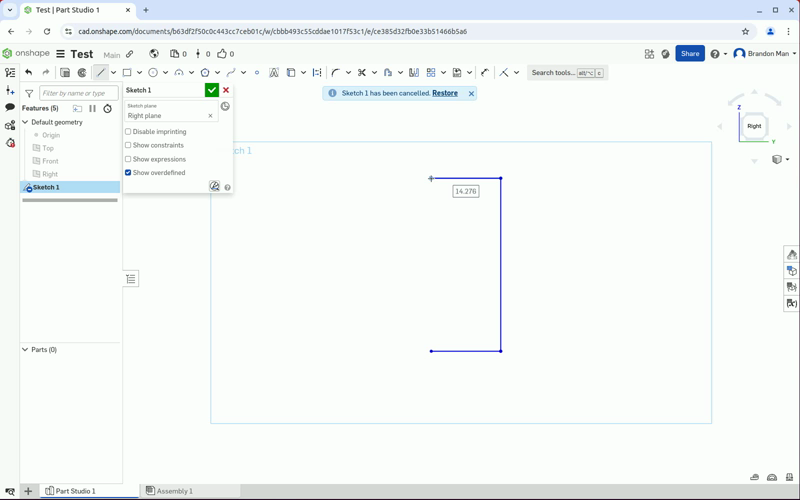
mouse_move(431, 351)
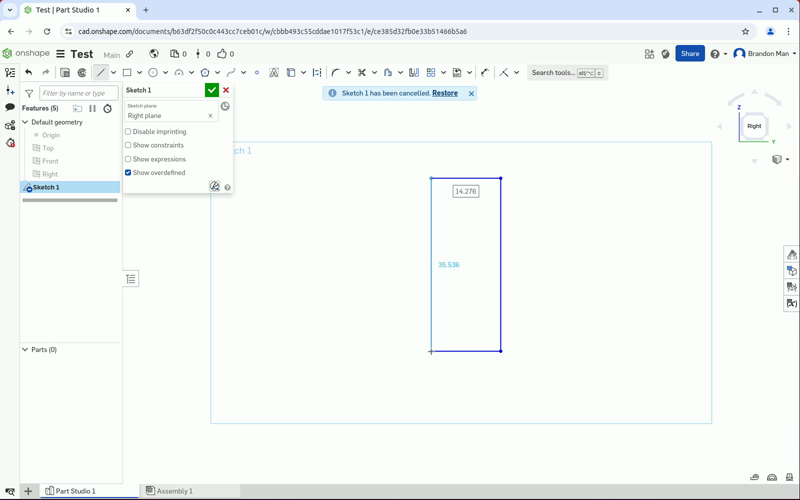
key_up(shift)
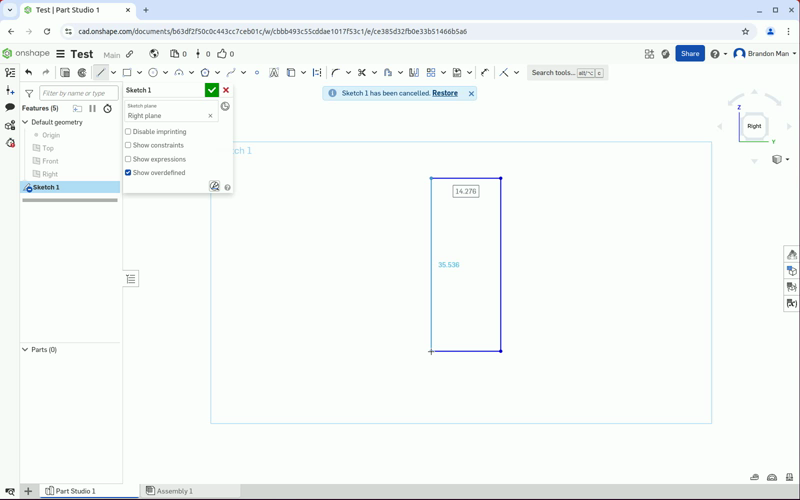
click(431, 351)
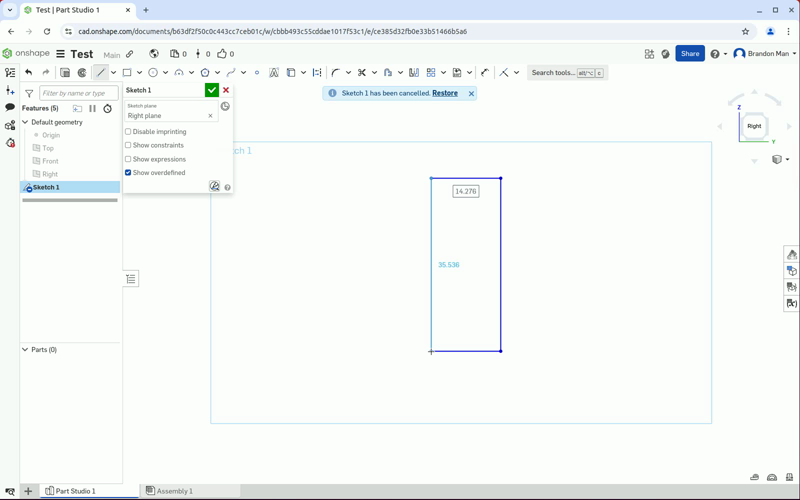
key(esc)
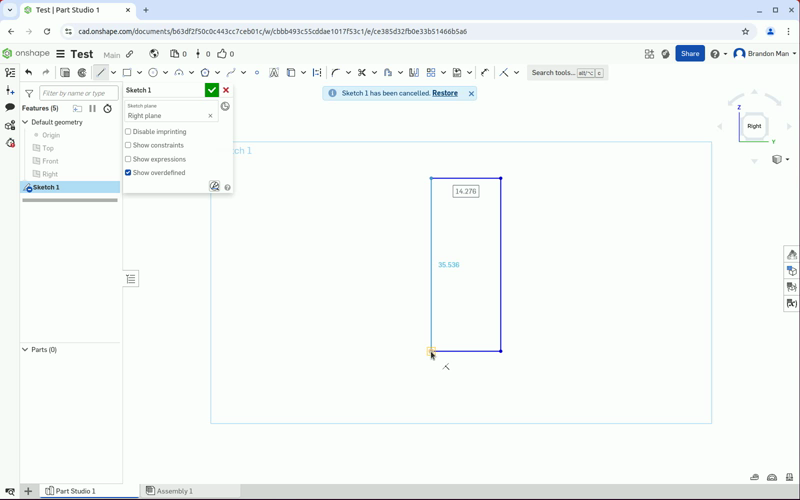
mouse_move(454, 241)
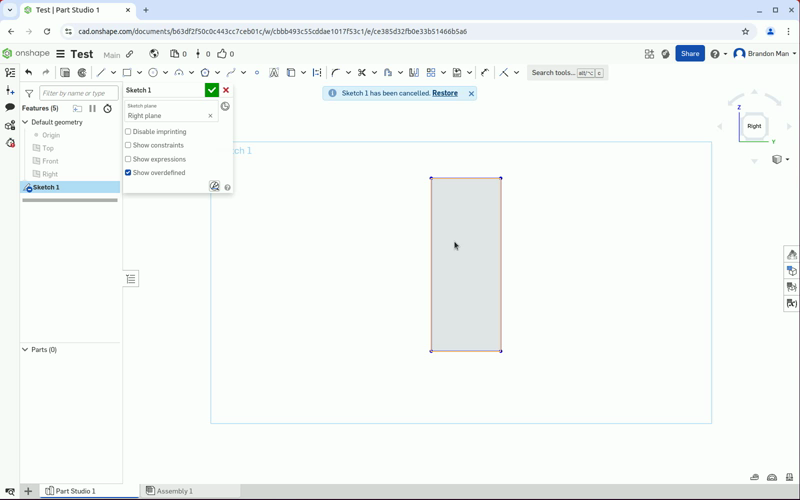
click(454, 241)
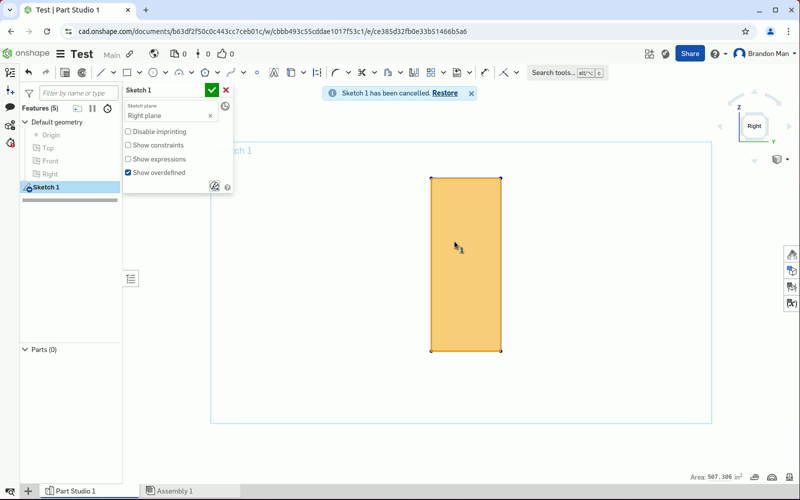
mouse_move(73, 352)
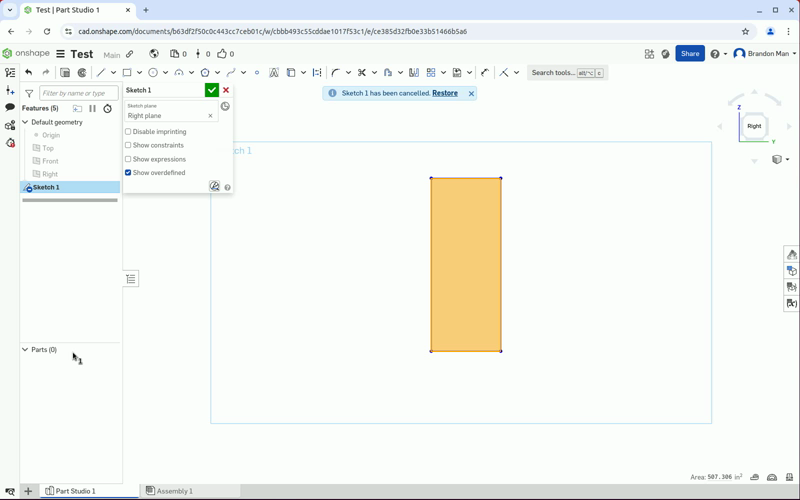
key(shift+y)
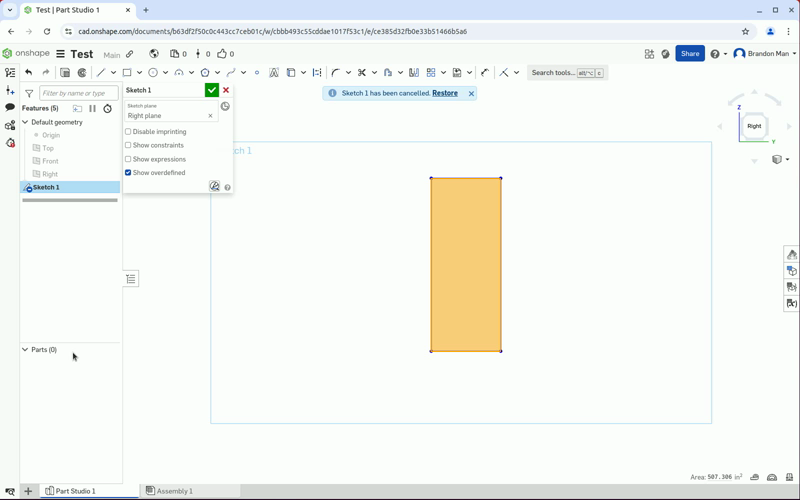
key(shift+e)
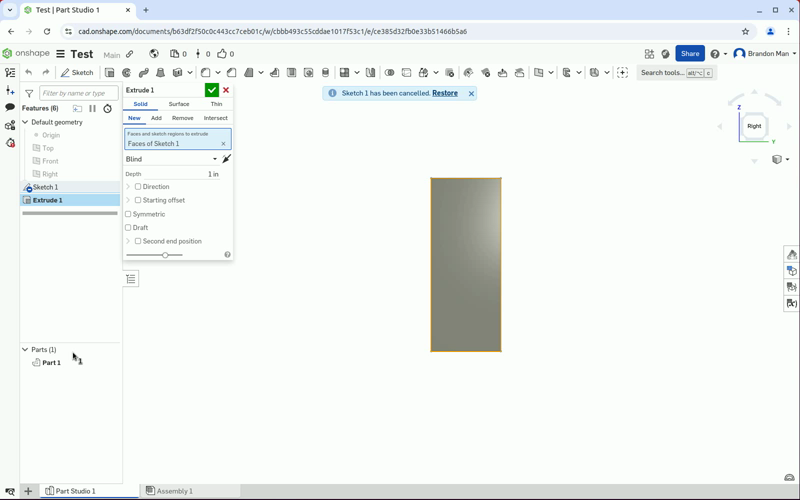
mouse_move(143, 106)
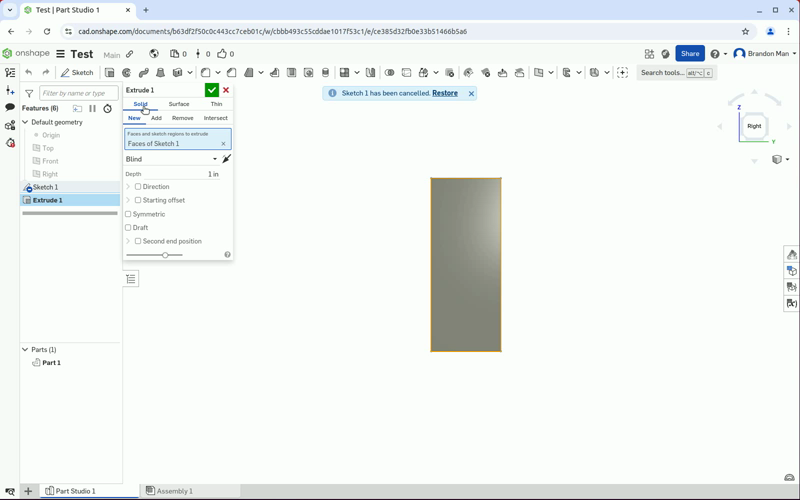
click(143, 106)
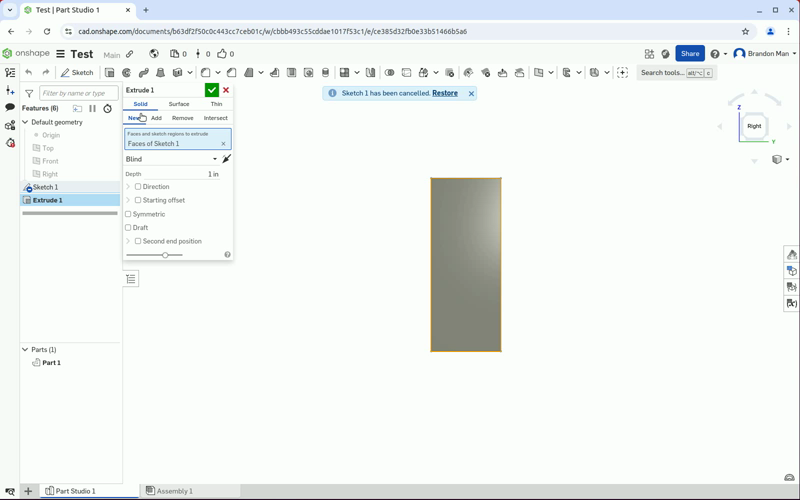
mouse_move(137, 120)
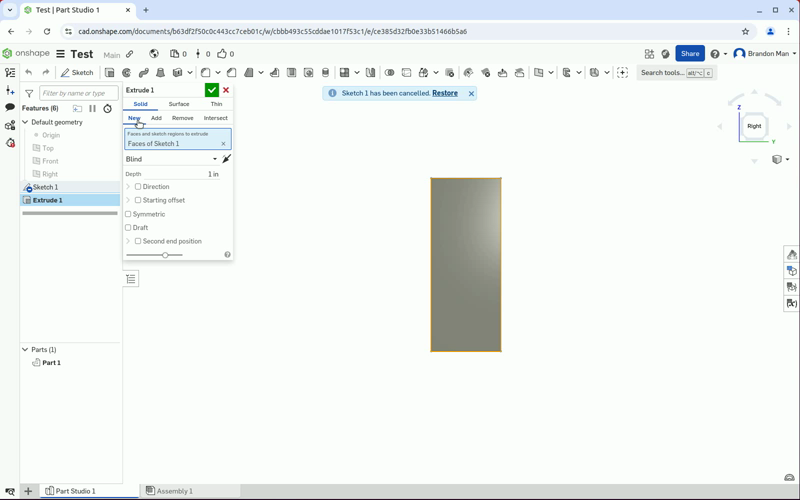
click(137, 120)
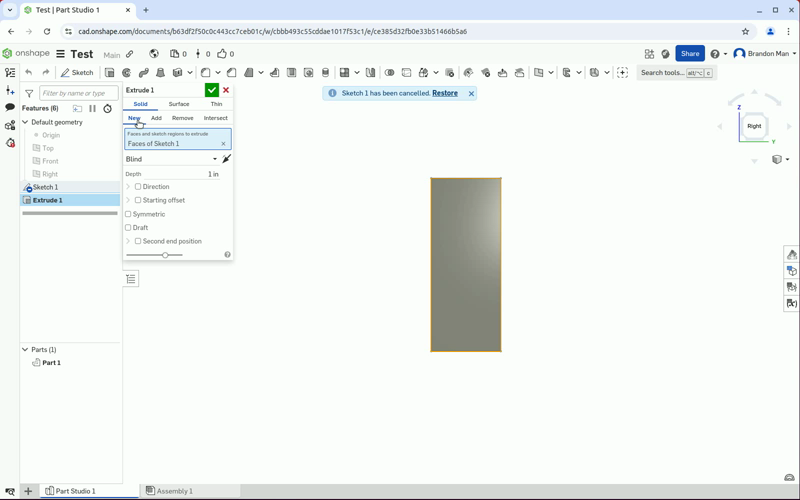
key(tab, 4)
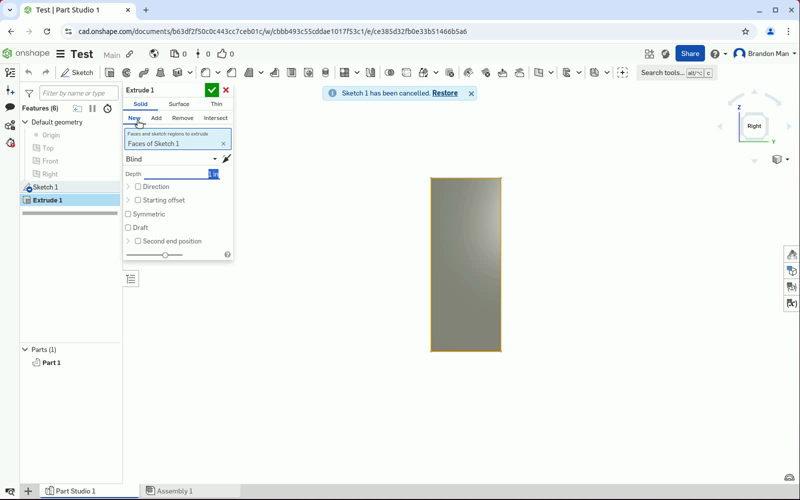
text(2.166)
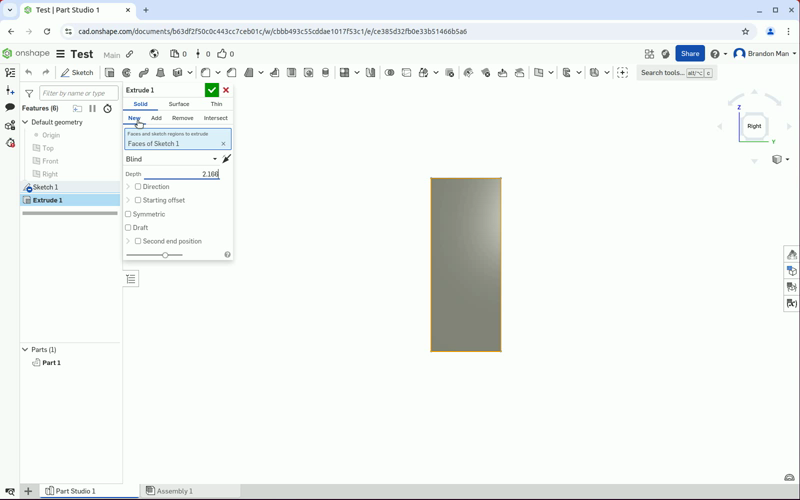
key(enter)
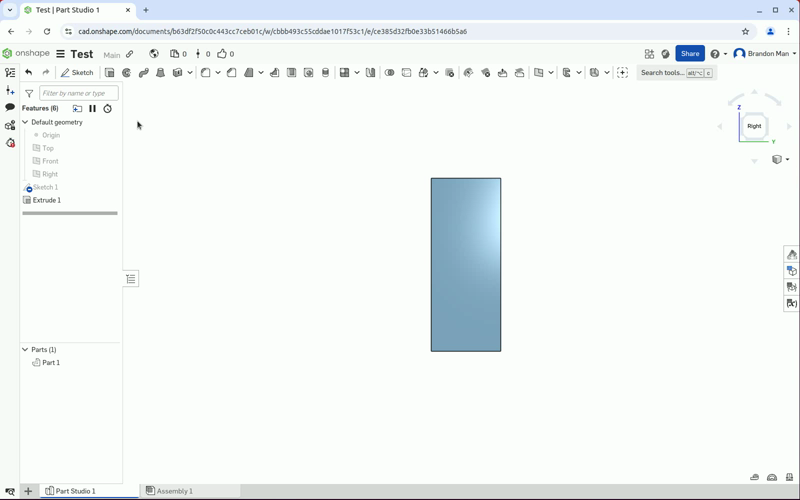
key(shift+h)
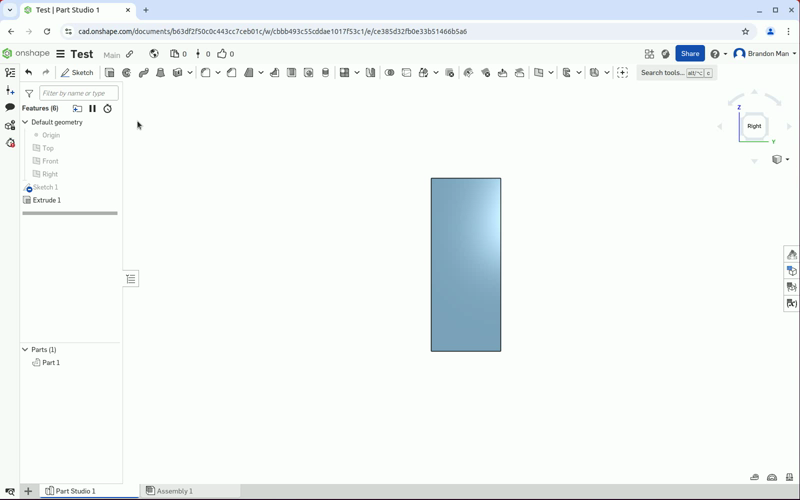
key(shift+h)
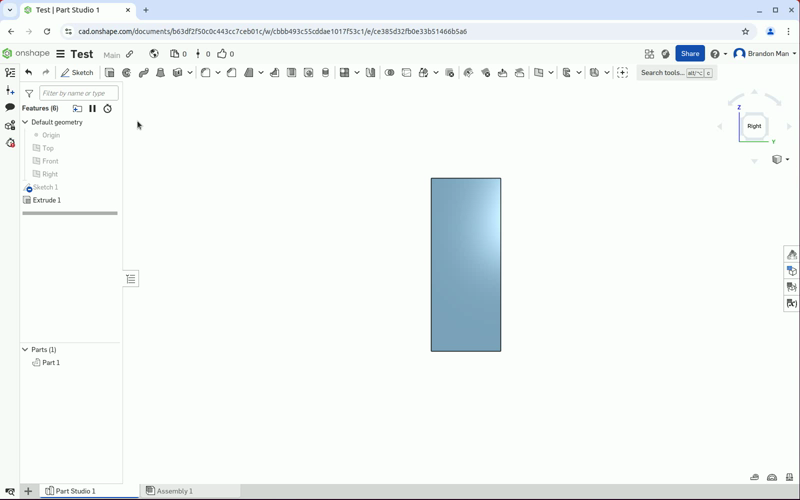
mouse_move(73, 189)
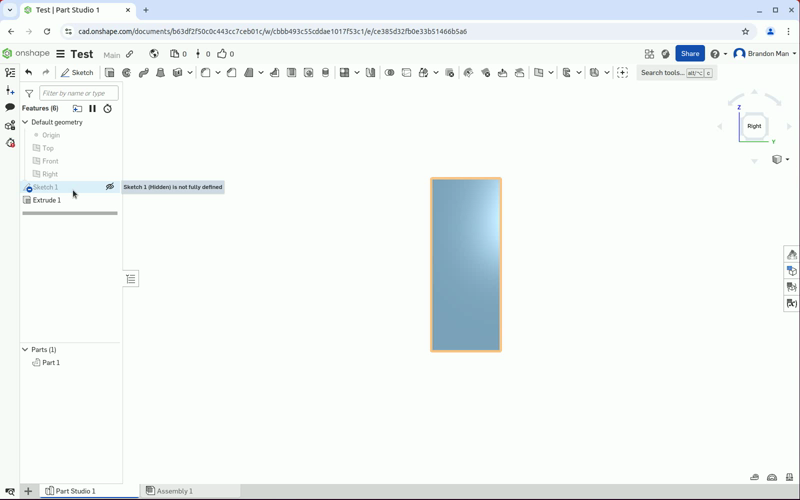
click(73, 189)
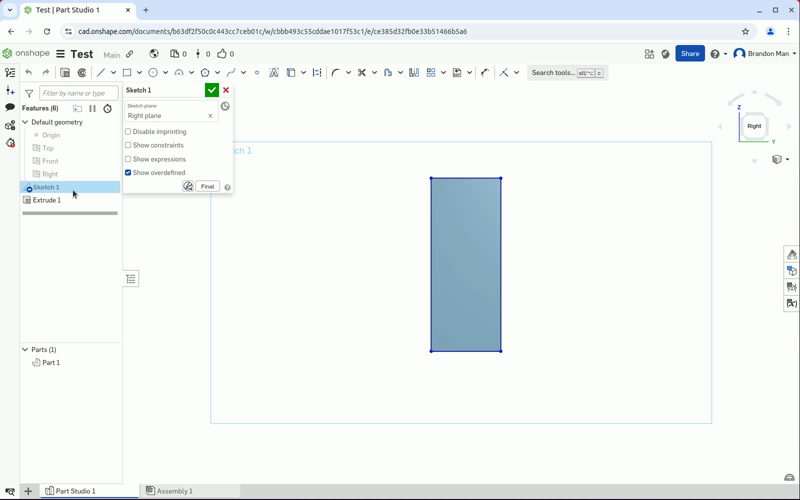
mouse_move(229, 92)
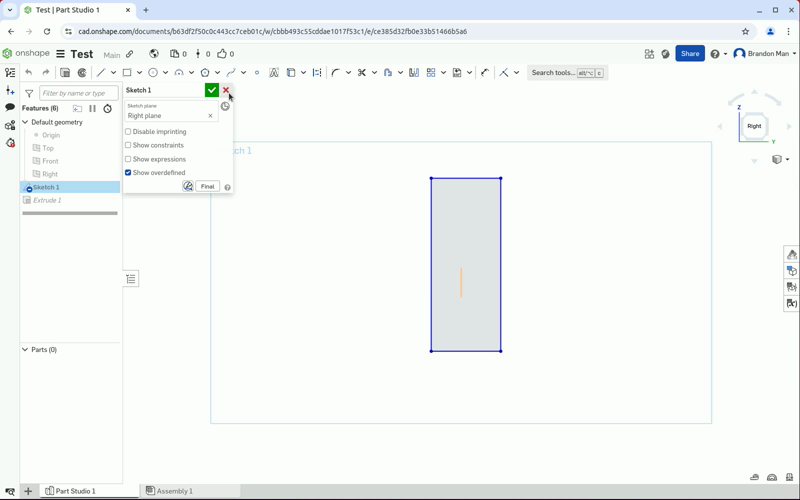
click(229, 92)
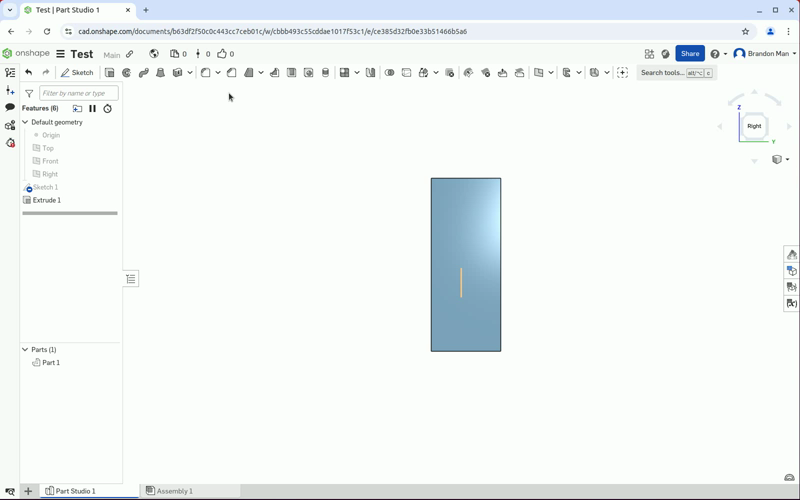
mouse_move(73, 352)
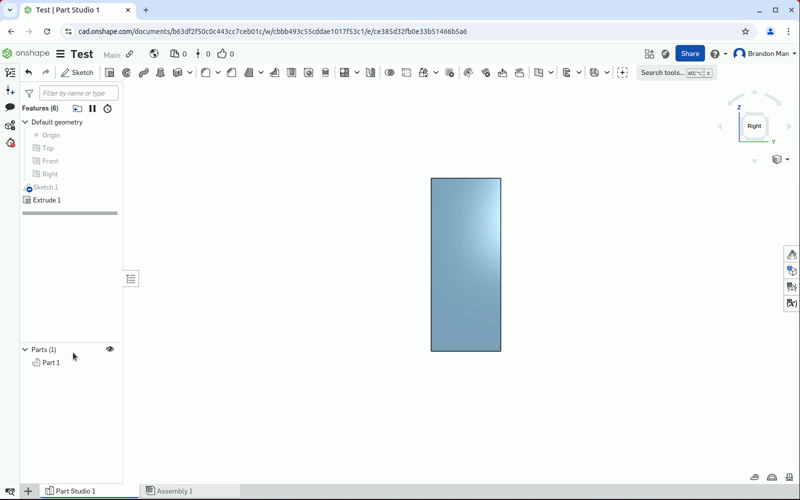
key(y)
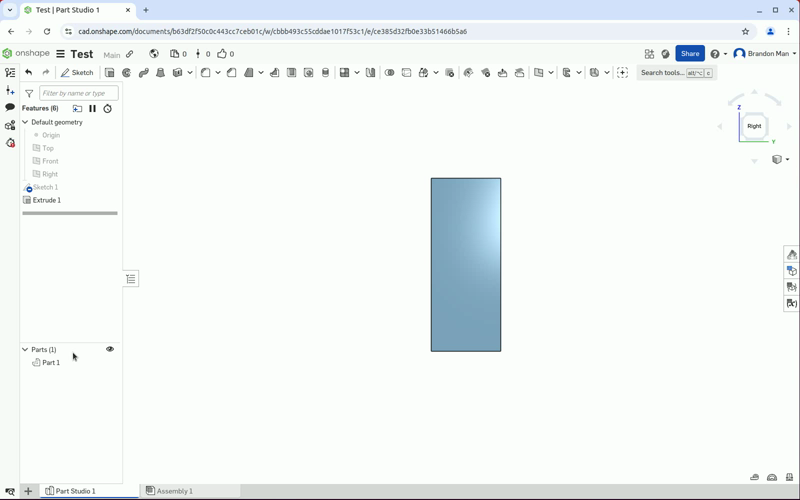
key(shift+p)
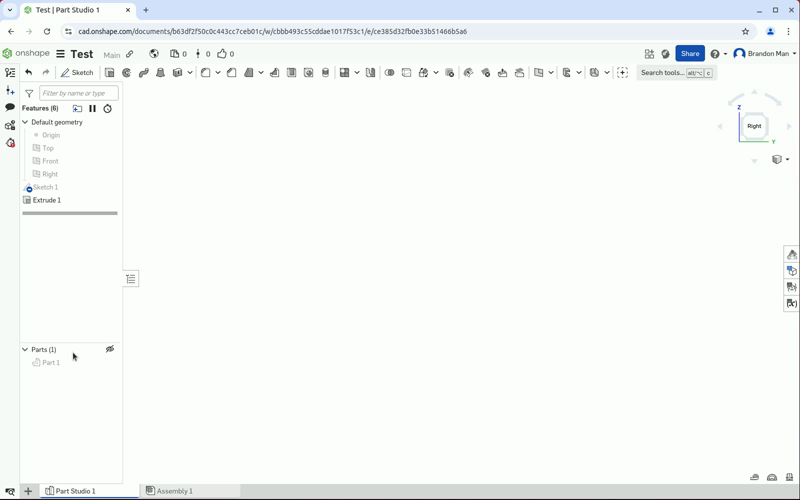
key(space)
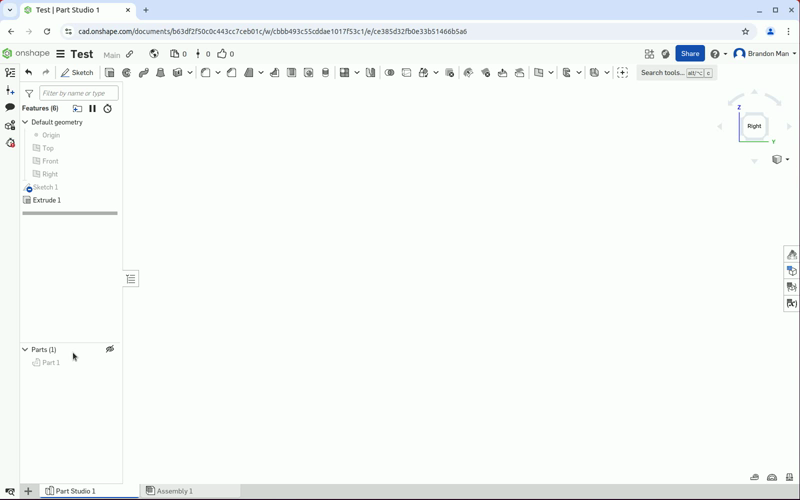
key_down(shift)
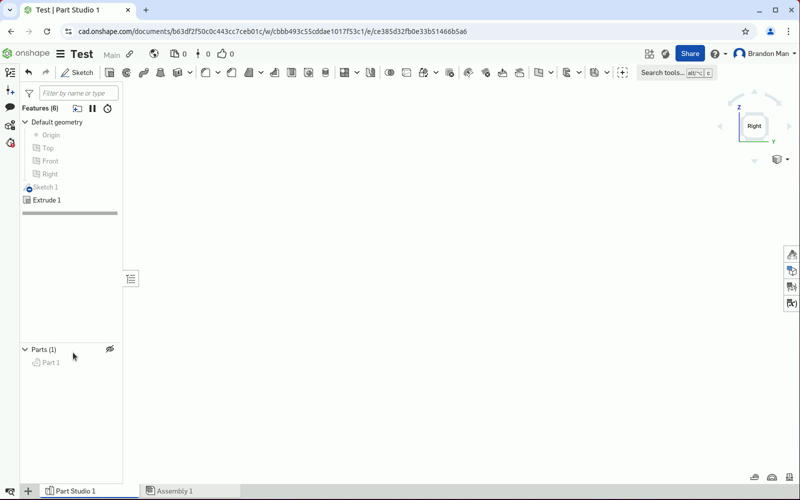
key(right)
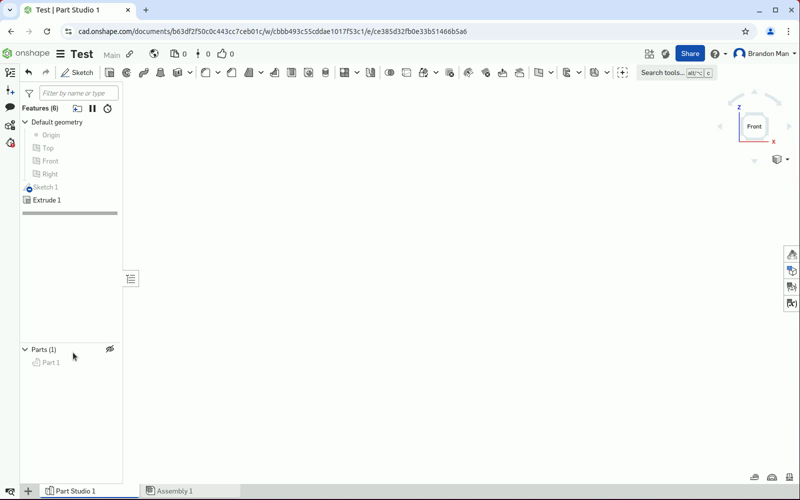
key_up(shift)
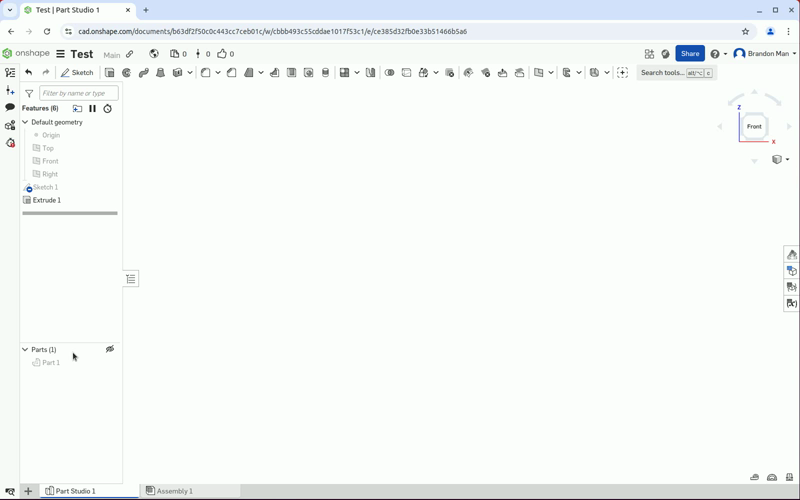
key(space)
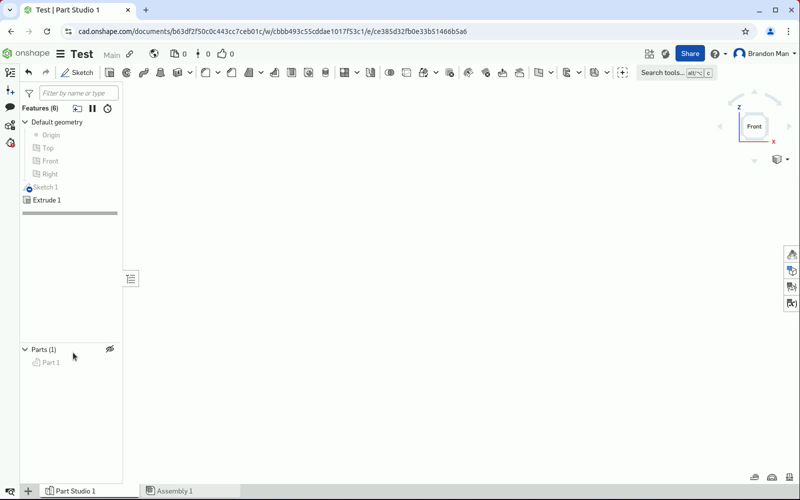
key_down(shift)
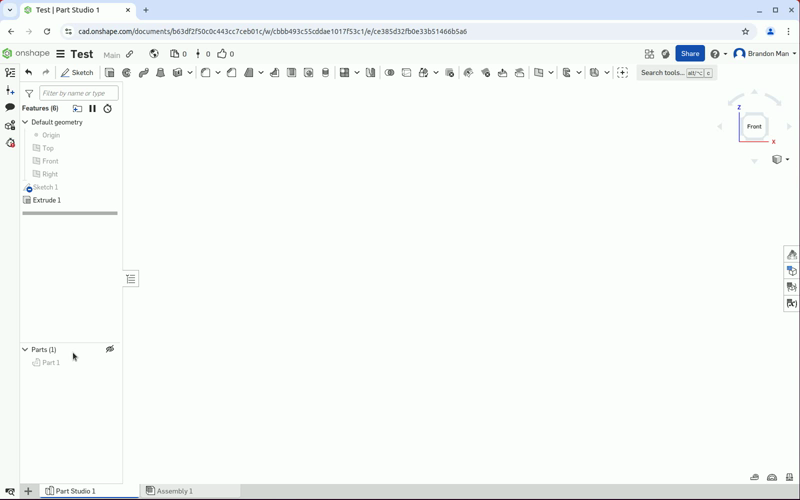
key(down)
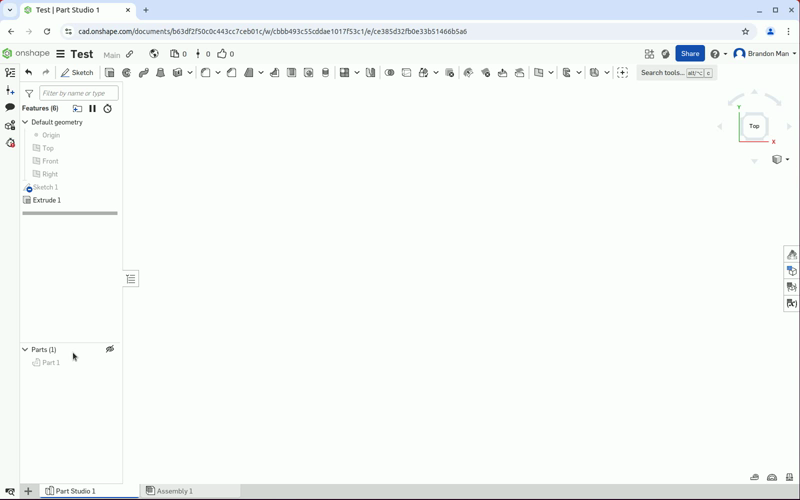
key_up(shift)
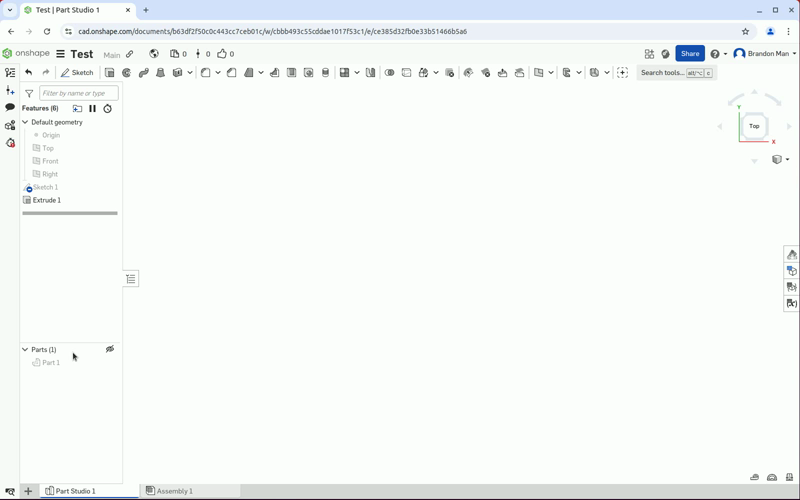
mouse_move(73, 352)
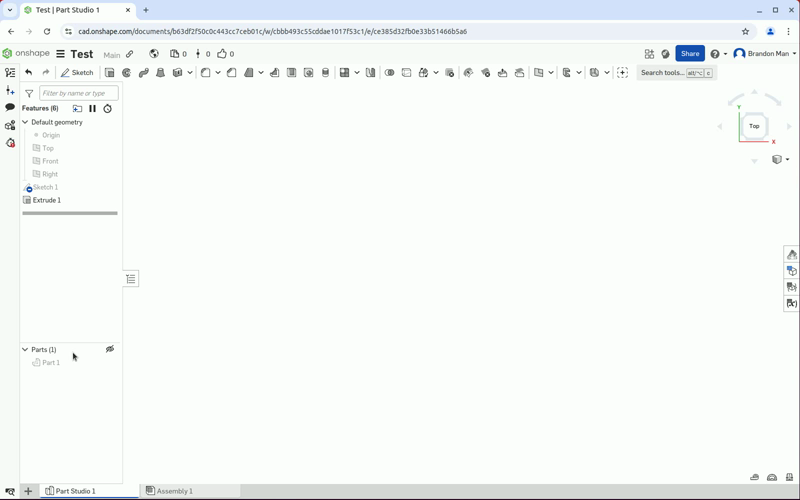
key(shift+y)
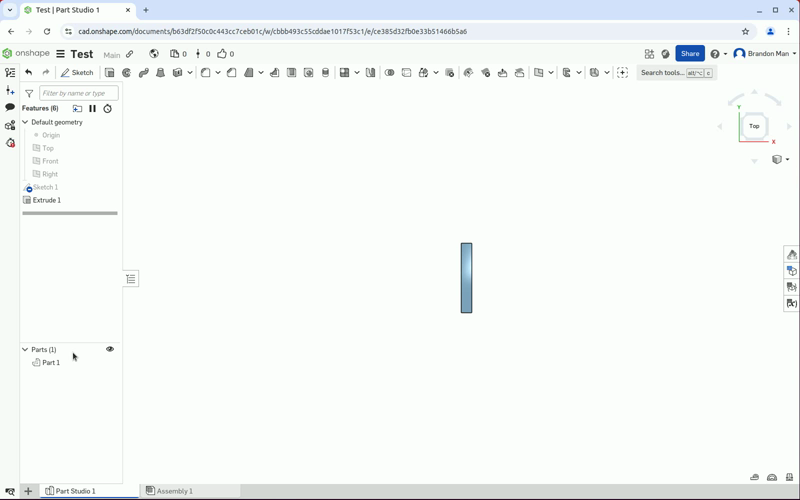
mouse_move(541, 75)
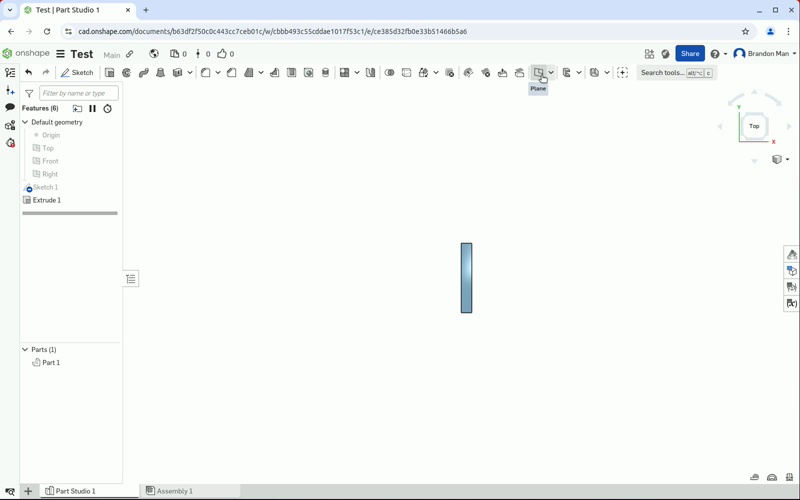
click(541, 75)
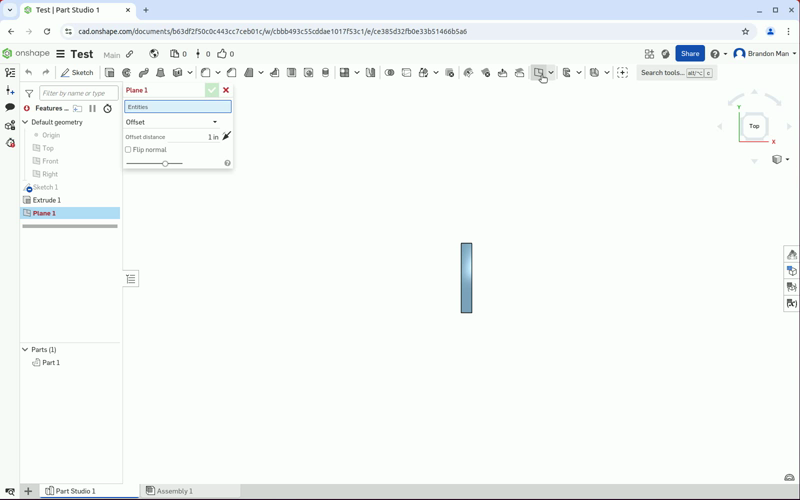
mouse_move(73, 150)
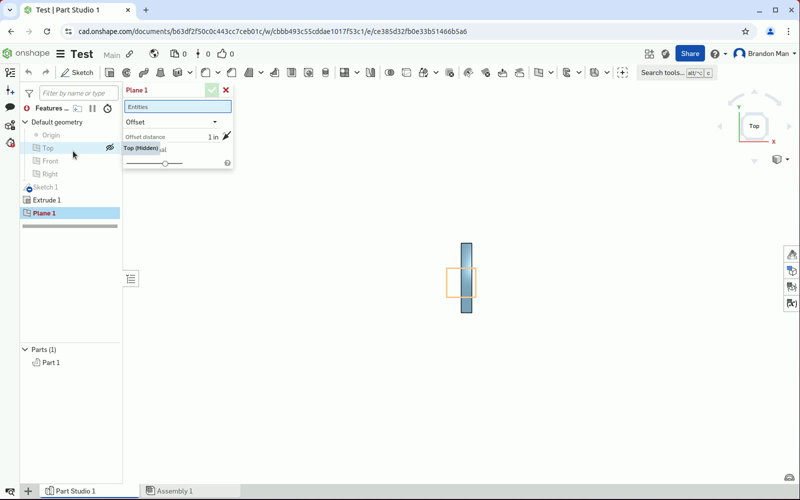
click(73, 150)
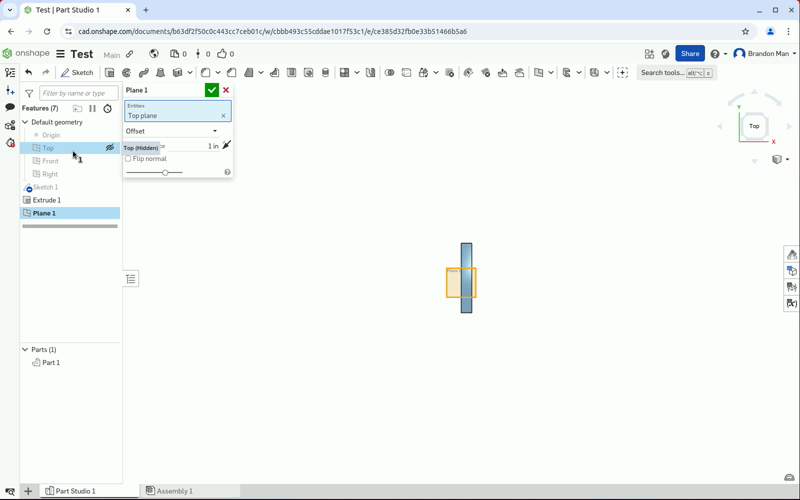
key(tab, 2)
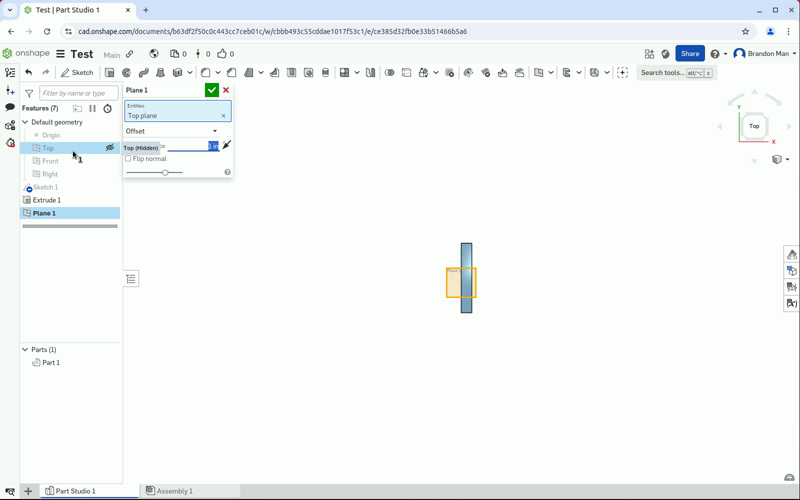
text(21.66)
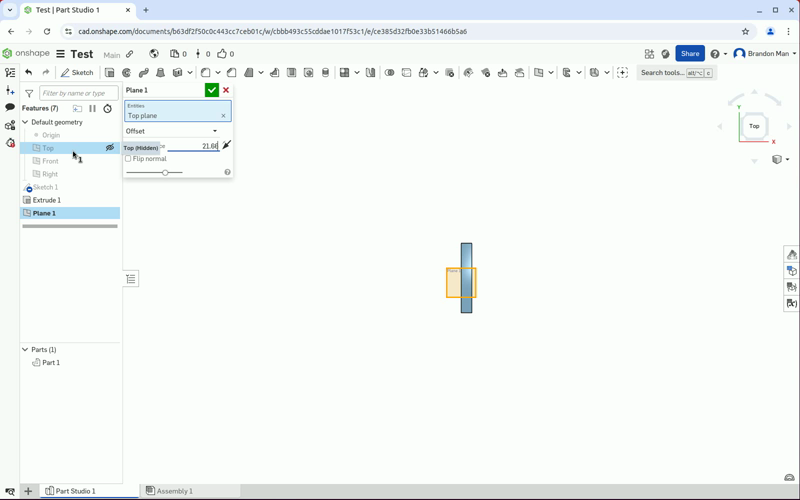
key(enter, 2)
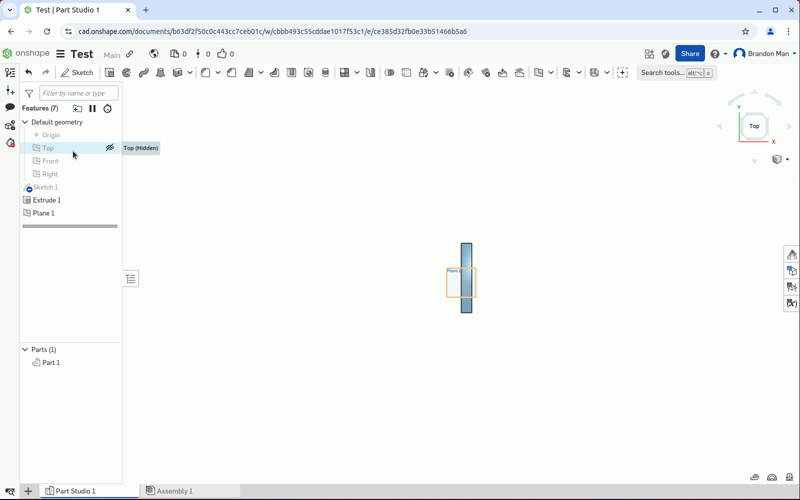
key(shift+s)
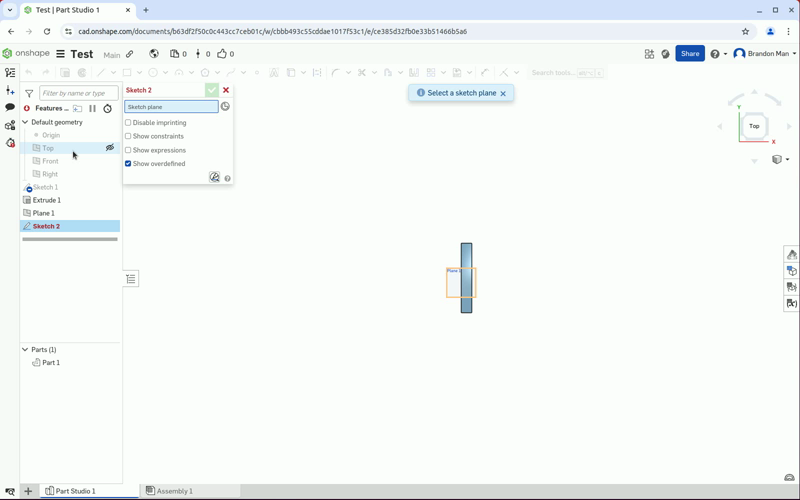
mouse_move(73, 215)
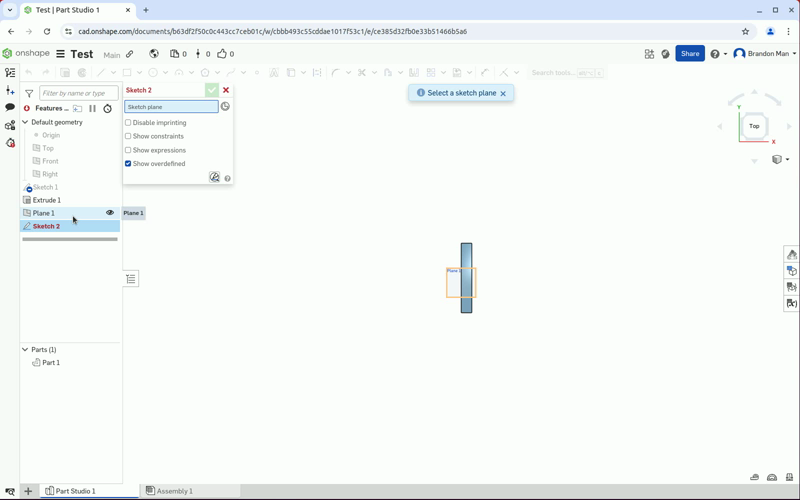
click(73, 215)
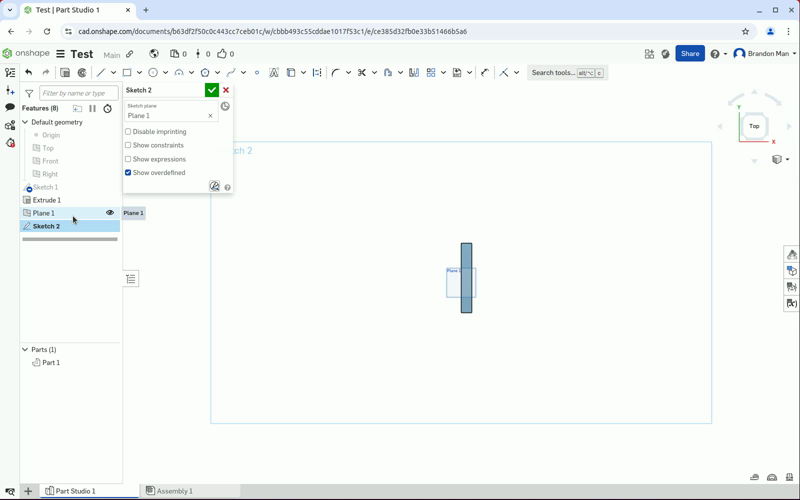
mouse_move(73, 352)
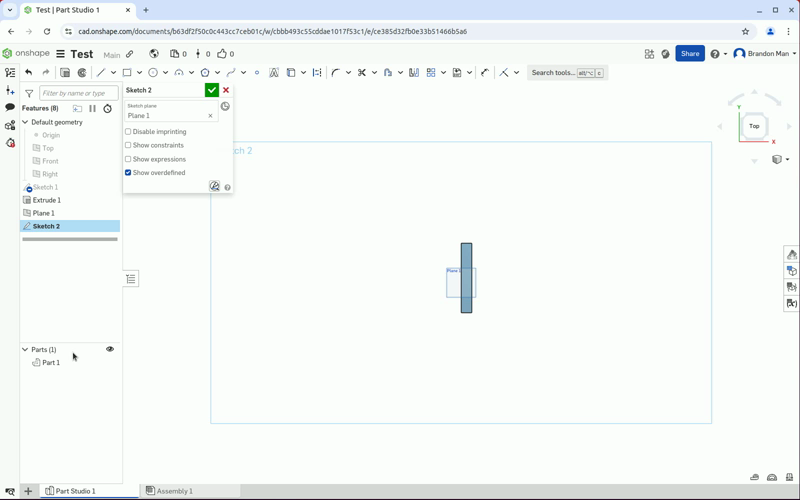
key(y)
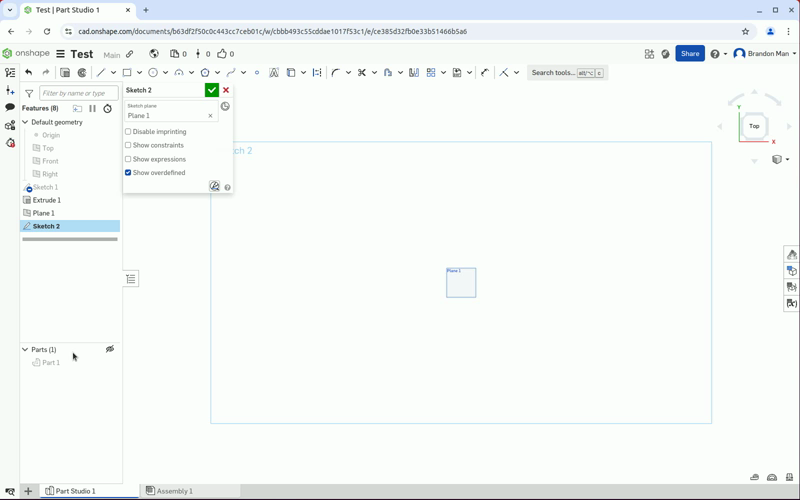
key(c)
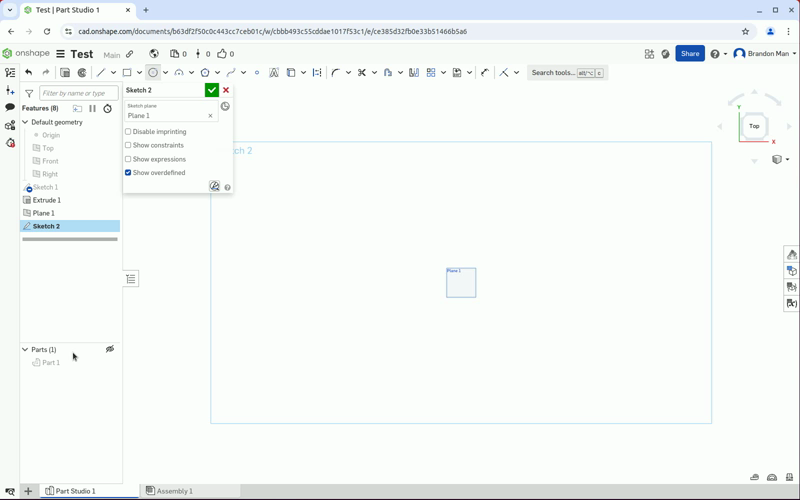
key_down(shift)
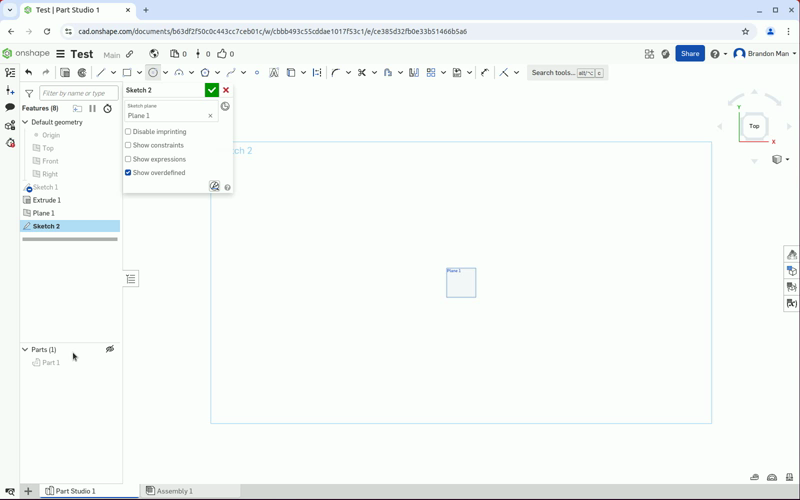
mouse_move(466, 297)
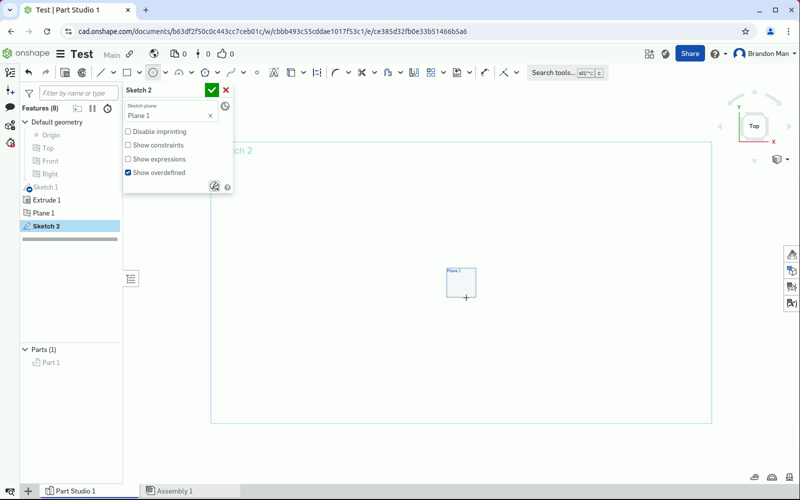
click(466, 297)
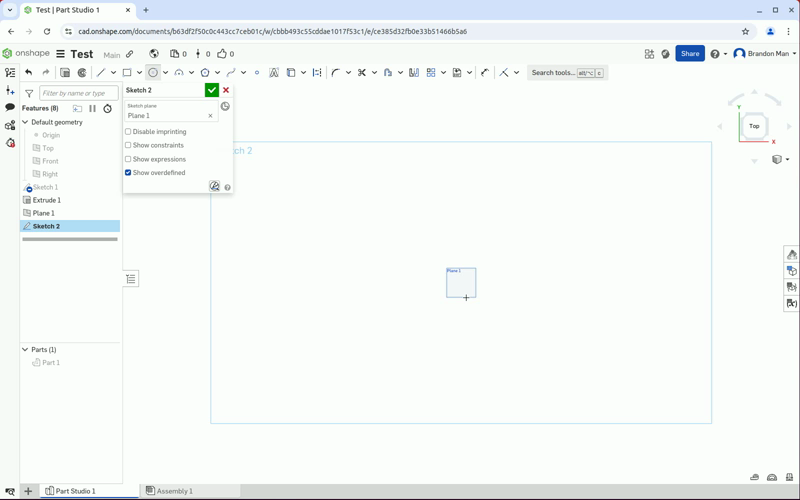
key_up(shift)
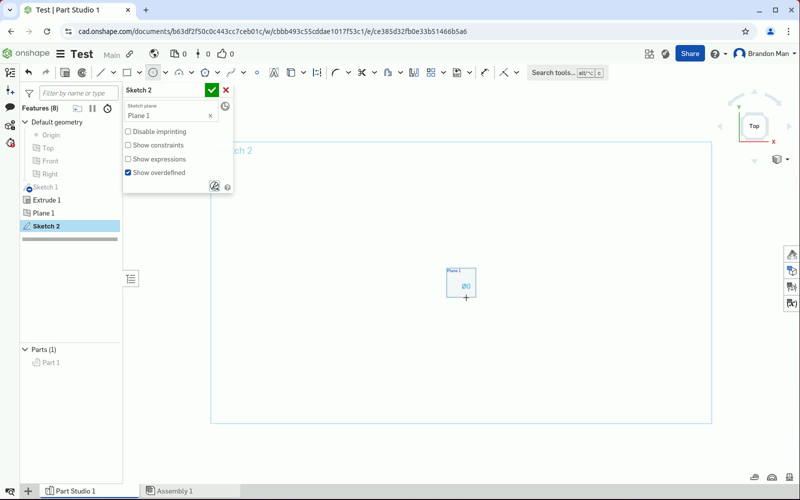
mouse_move(468, 297)
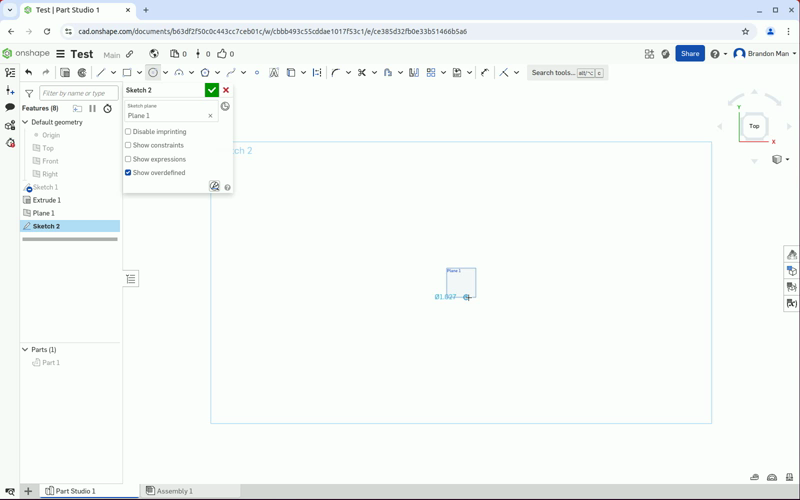
scroll(6)
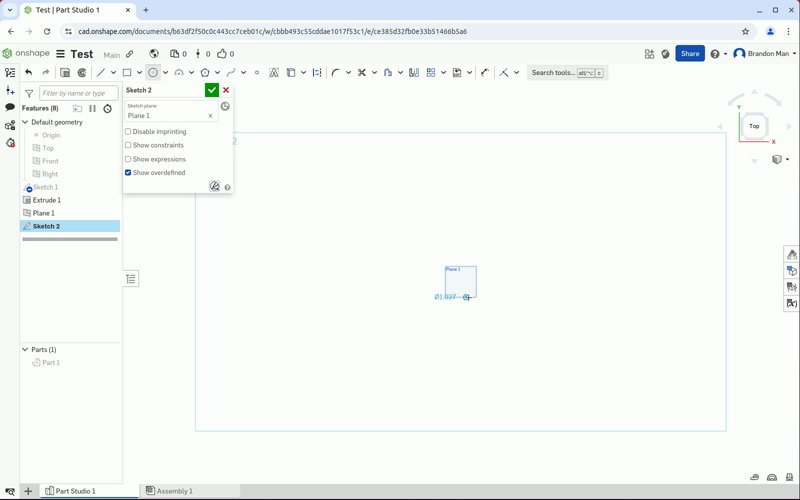
scroll(6)
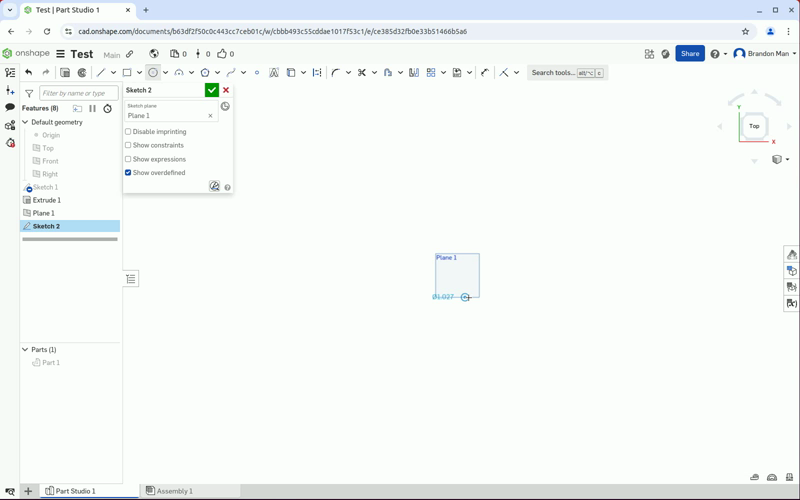
scroll(6)
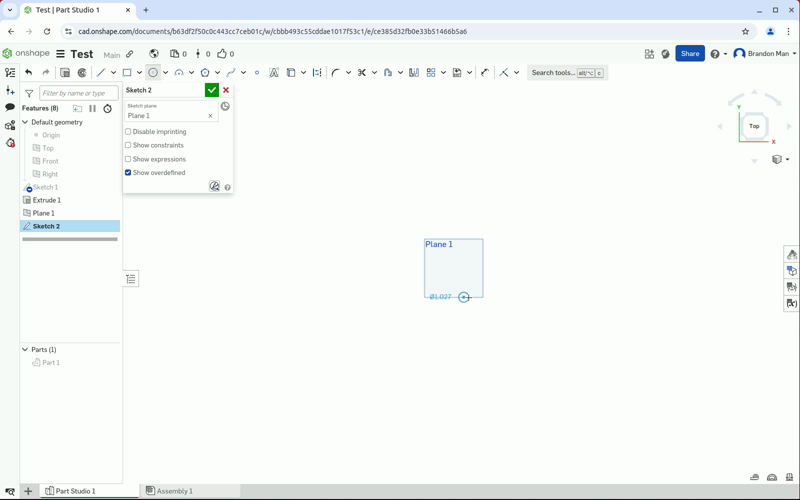
scroll(6)
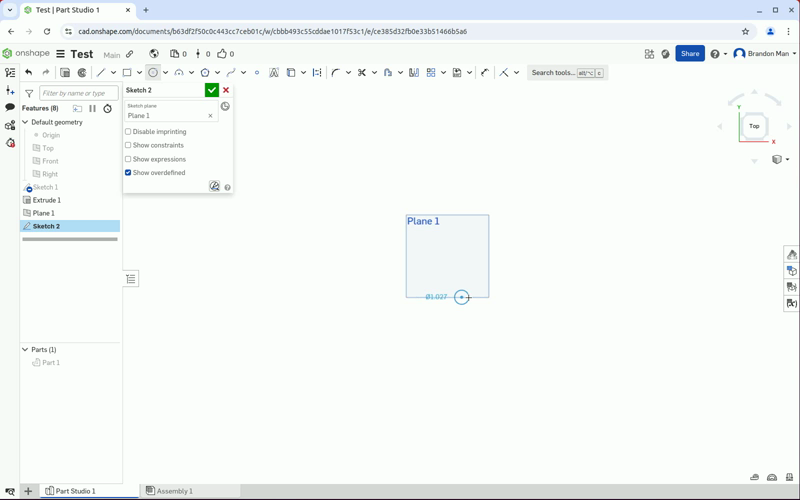
scroll(6)
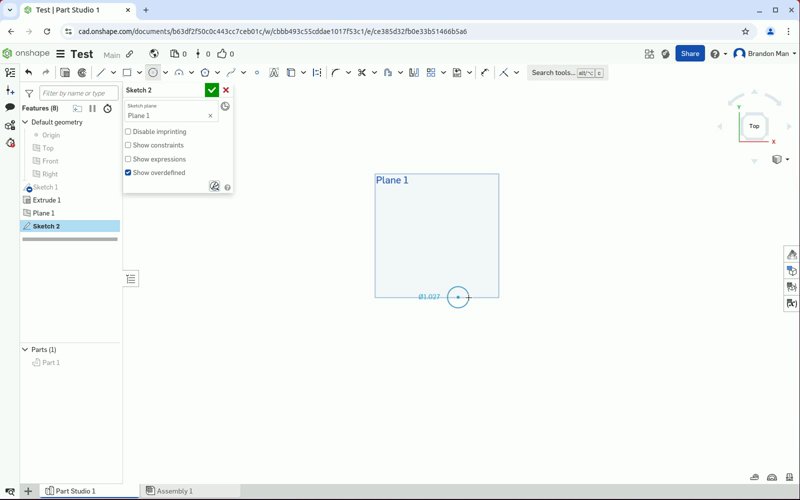
scroll(6)
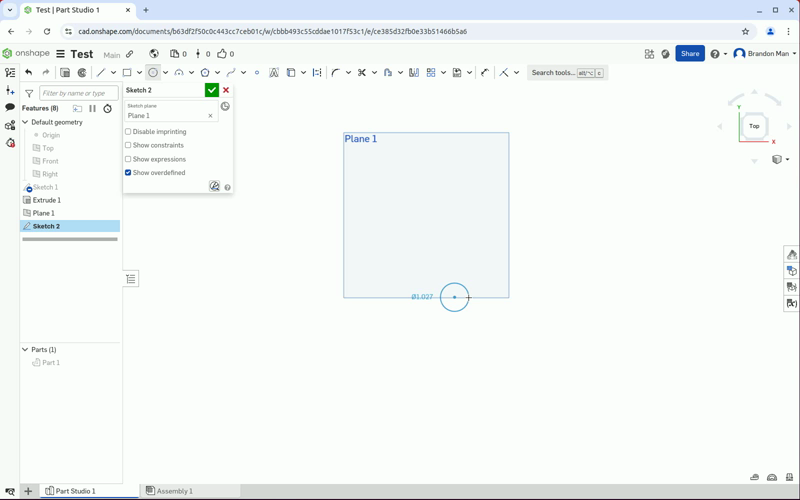
scroll(6)
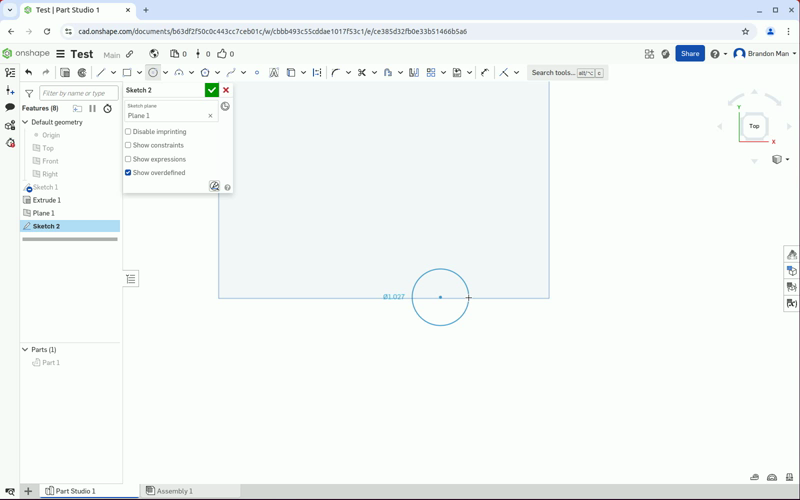
click(468, 297)
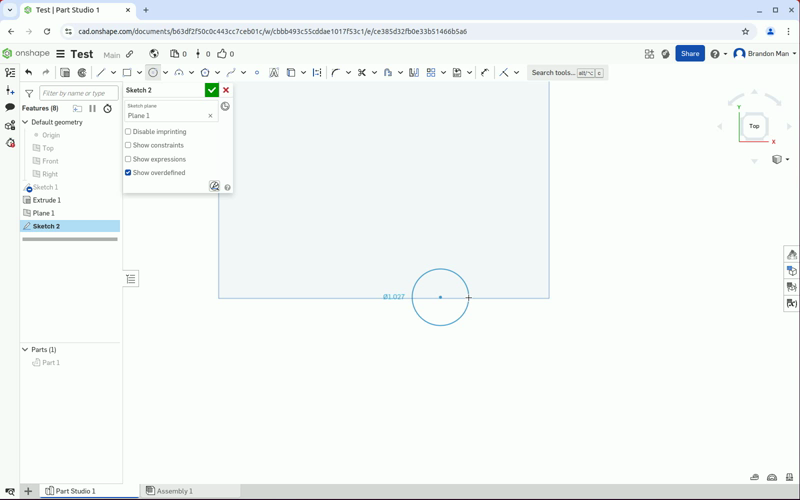
scroll(-6)
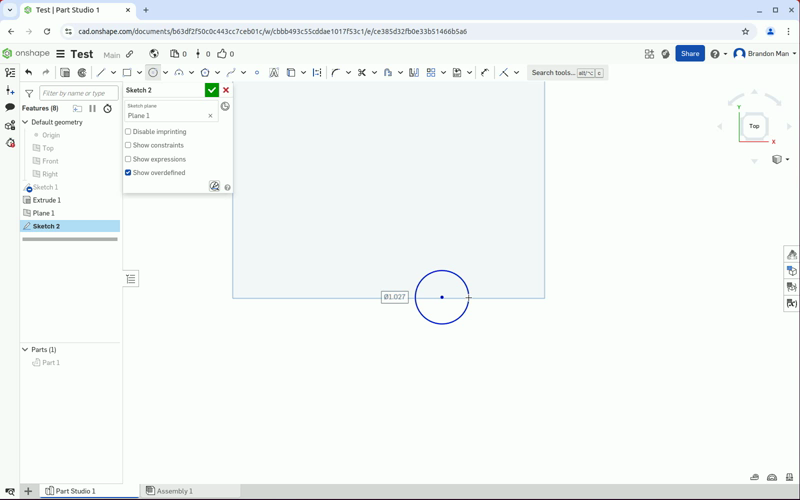
scroll(-6)
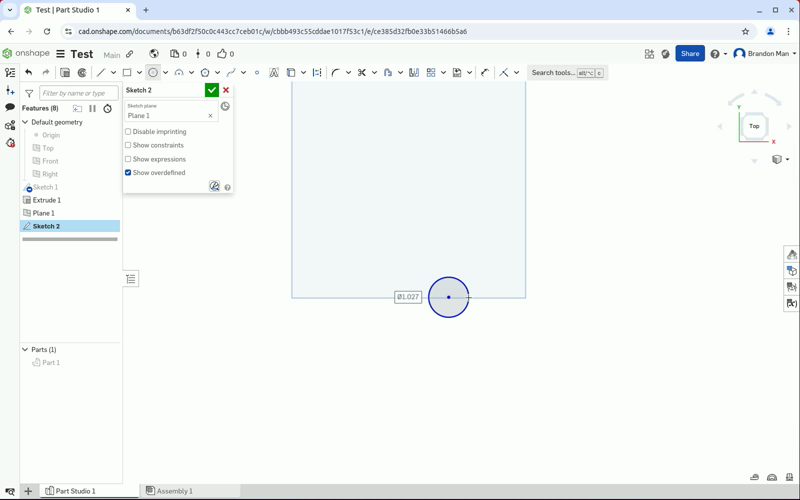
scroll(-6)
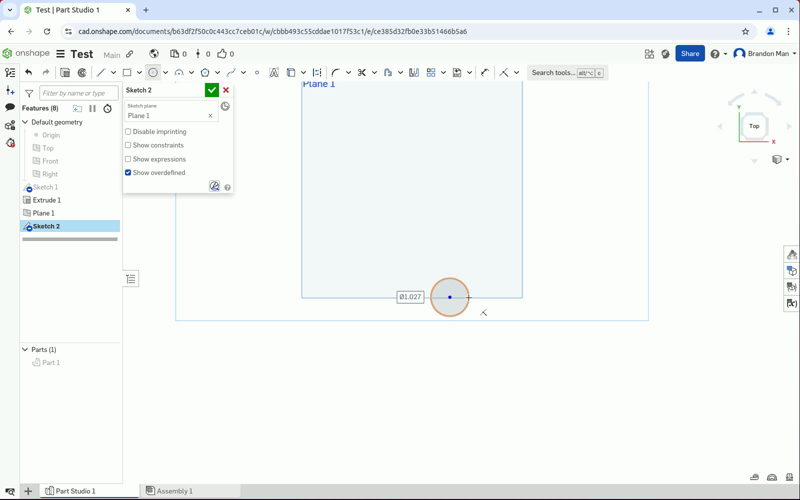
scroll(-6)
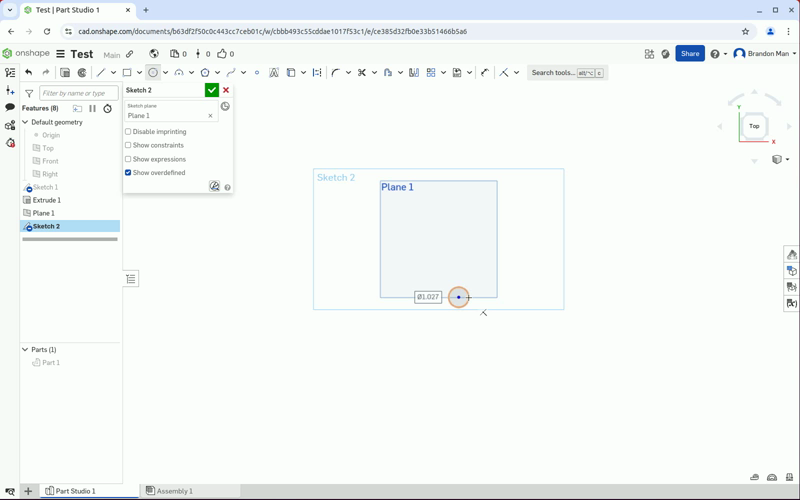
scroll(-6)
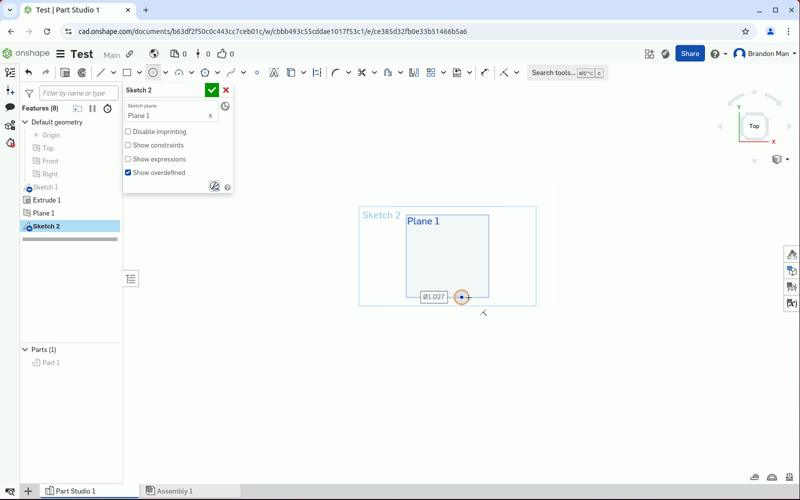
scroll(-6)
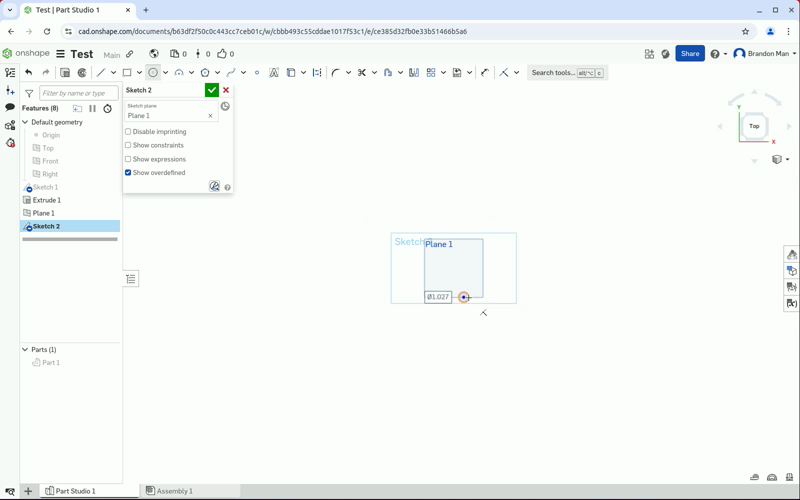
scroll(-6)
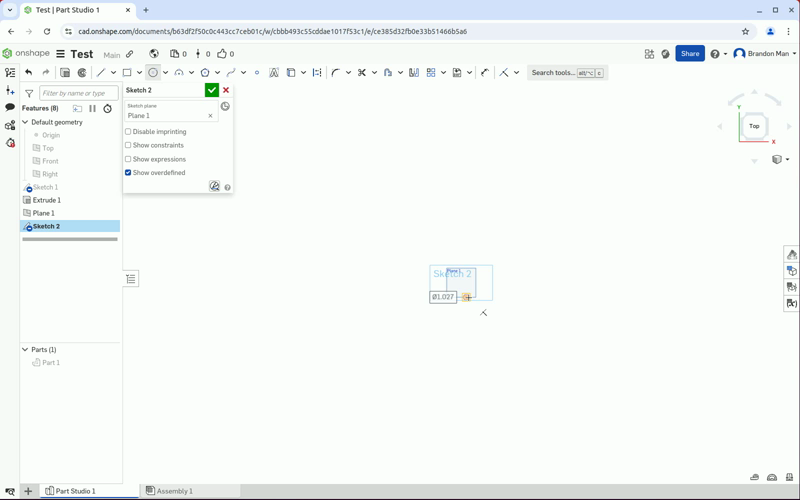
key(esc)
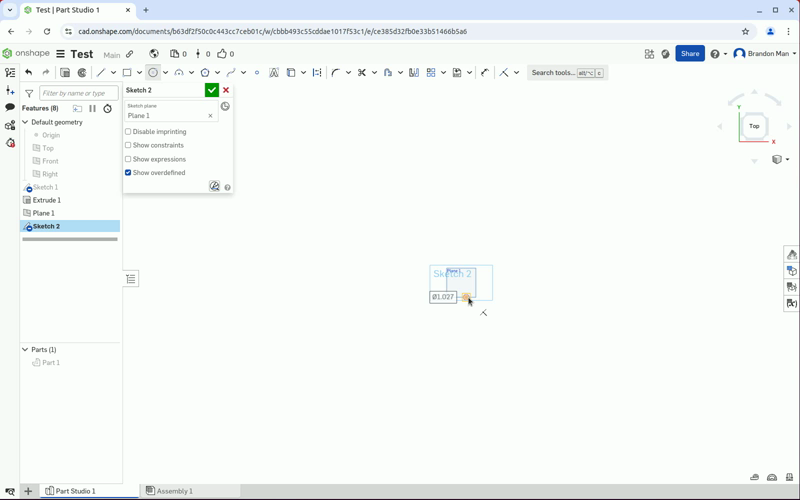
mouse_move(465, 295)
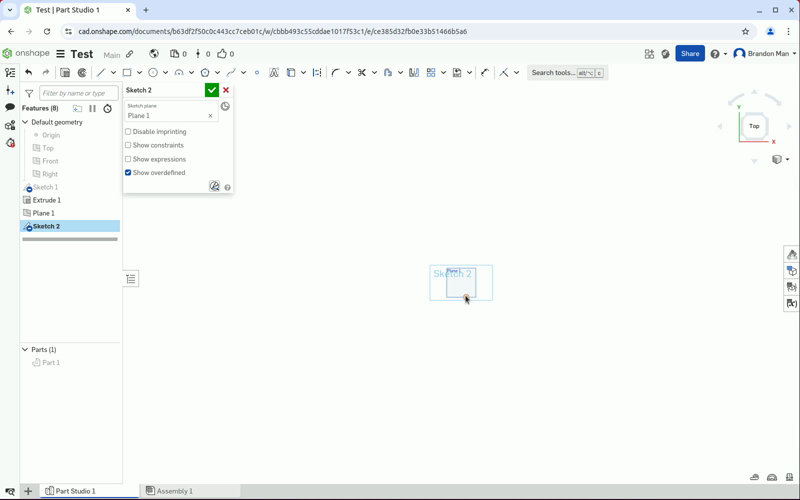
scroll(6)
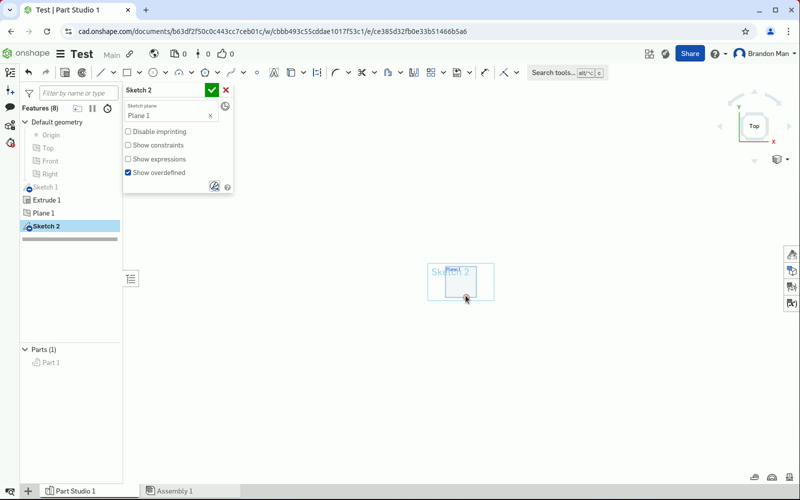
scroll(6)
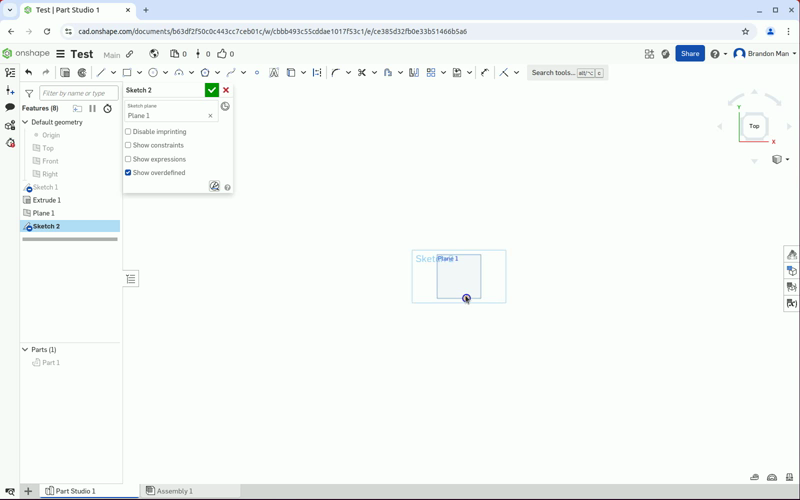
scroll(6)
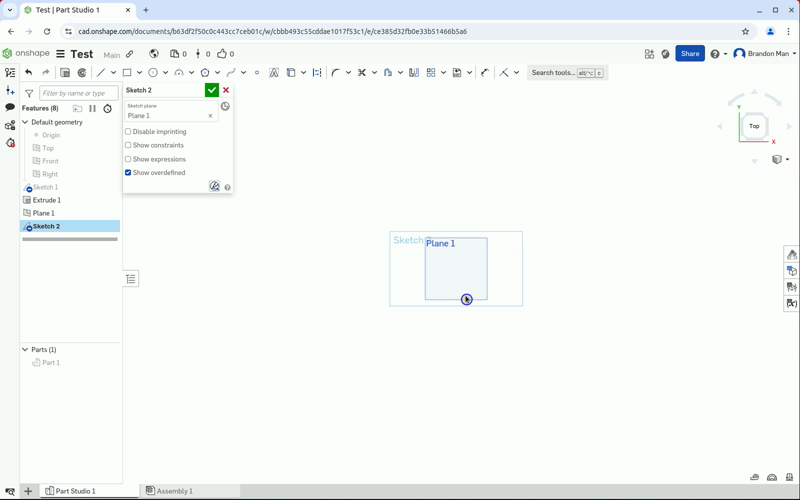
scroll(6)
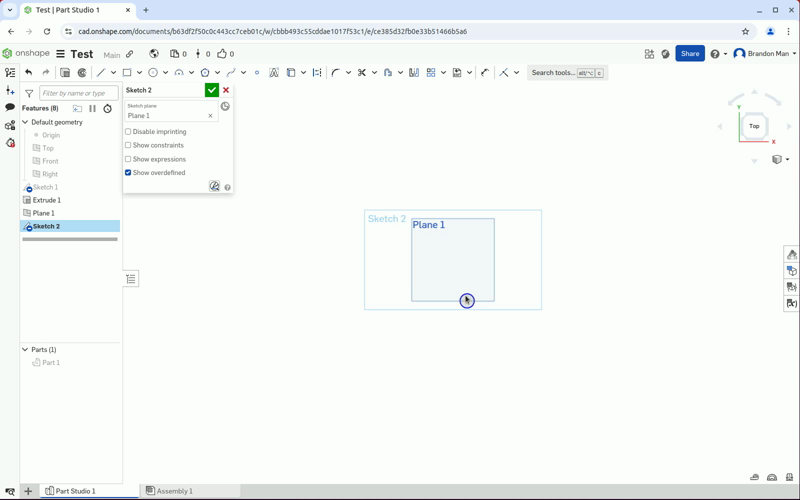
scroll(6)
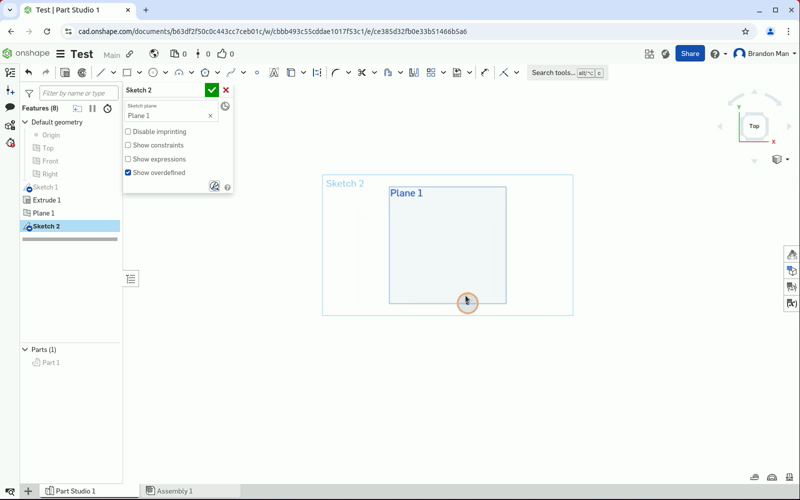
scroll(6)
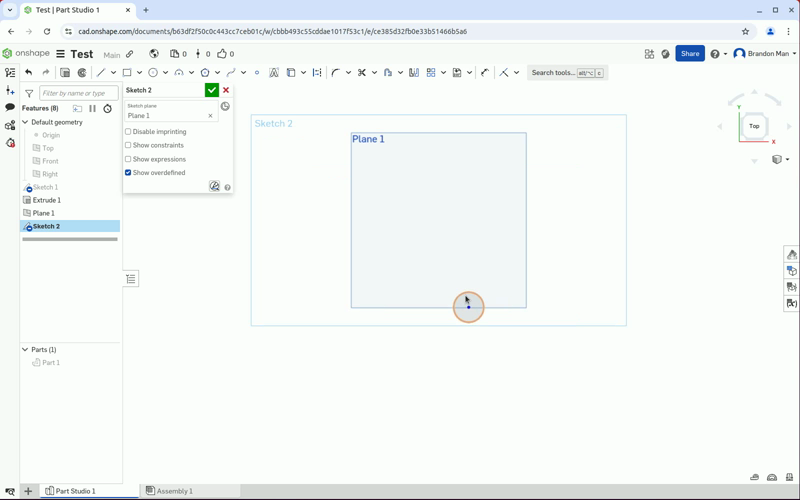
scroll(6)
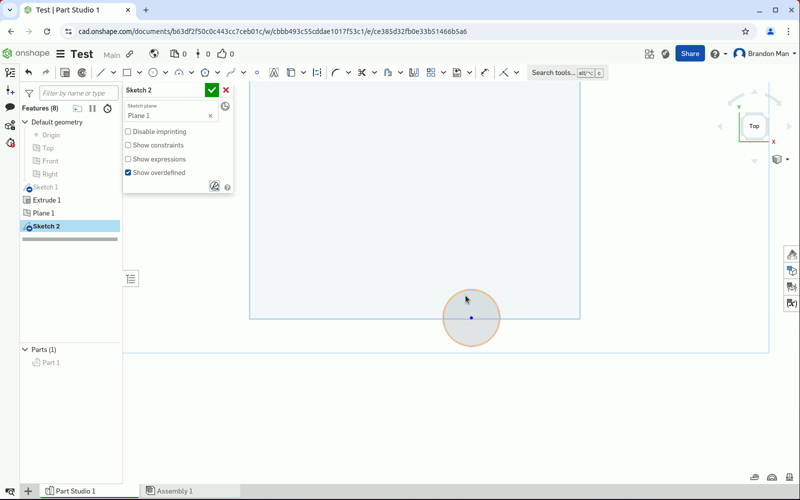
click(465, 295)
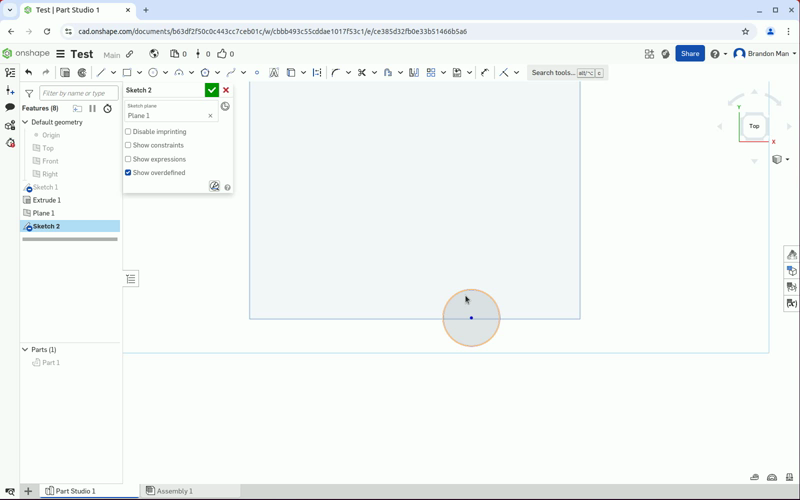
scroll(-6)
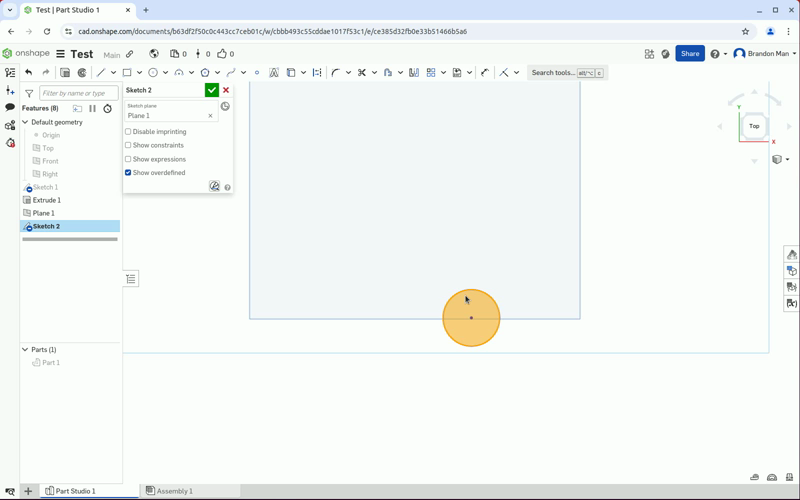
scroll(-6)
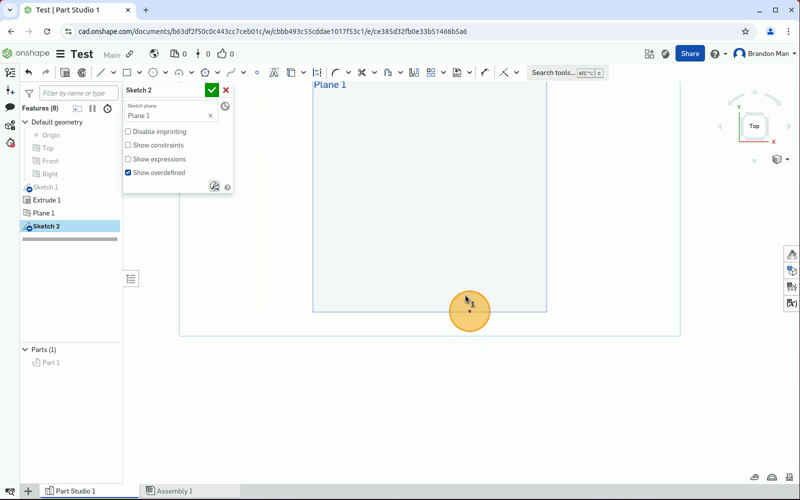
scroll(-6)
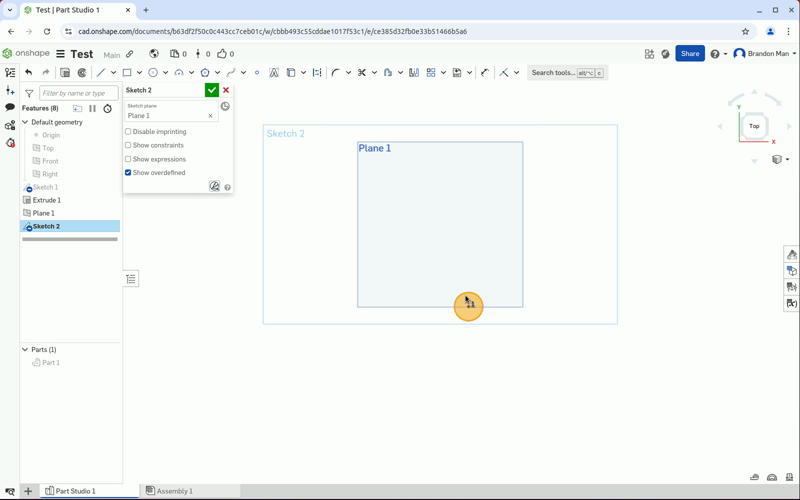
scroll(-6)
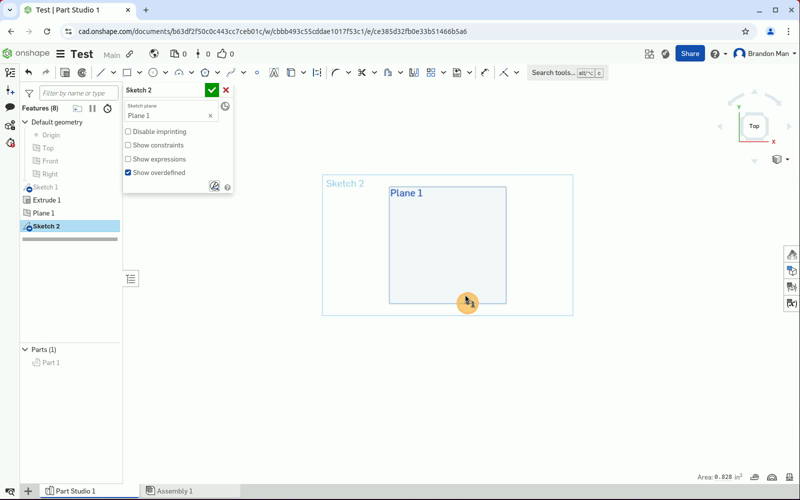
scroll(-6)
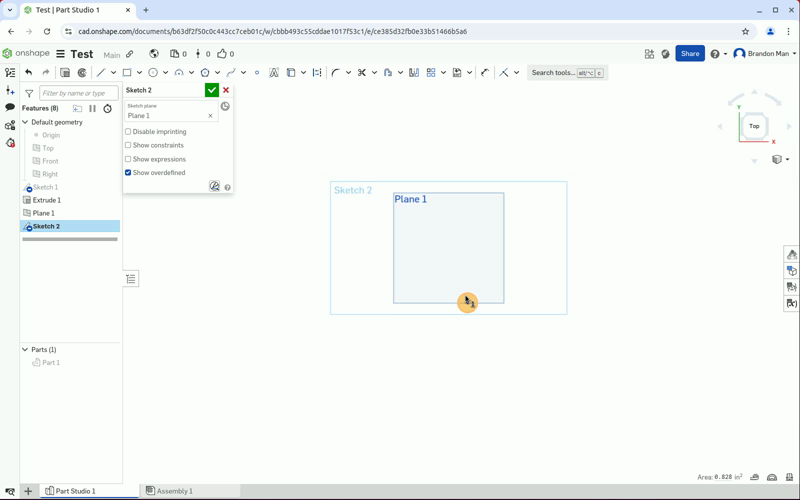
scroll(-6)
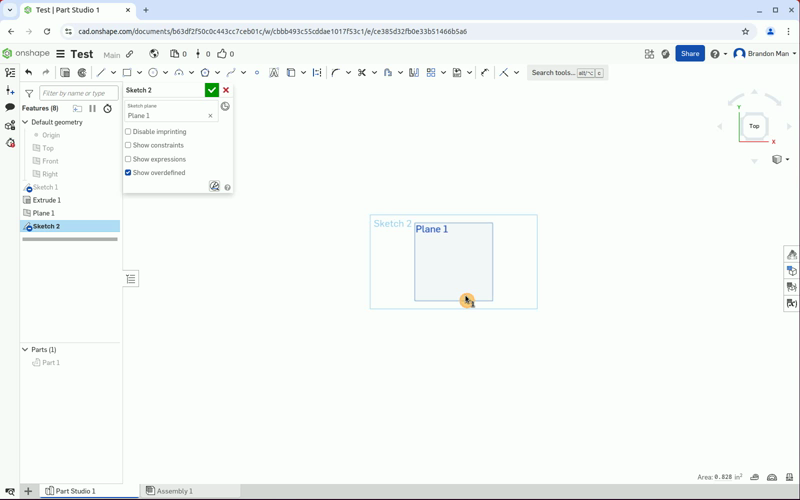
scroll(-6)
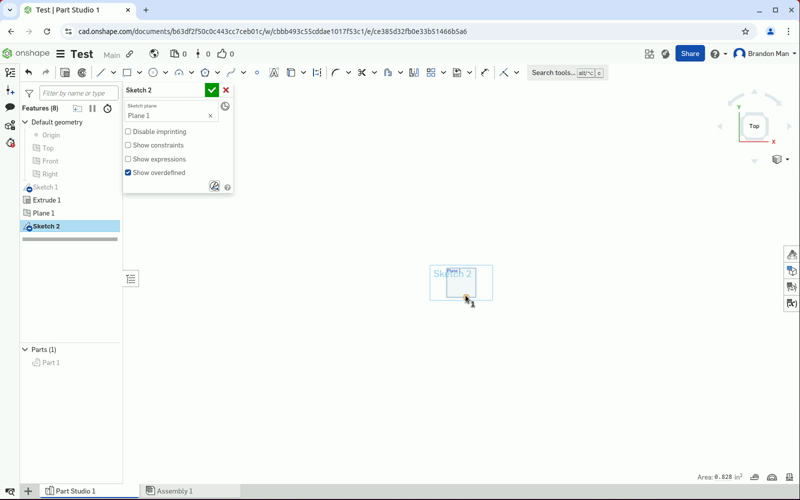
mouse_move(73, 352)
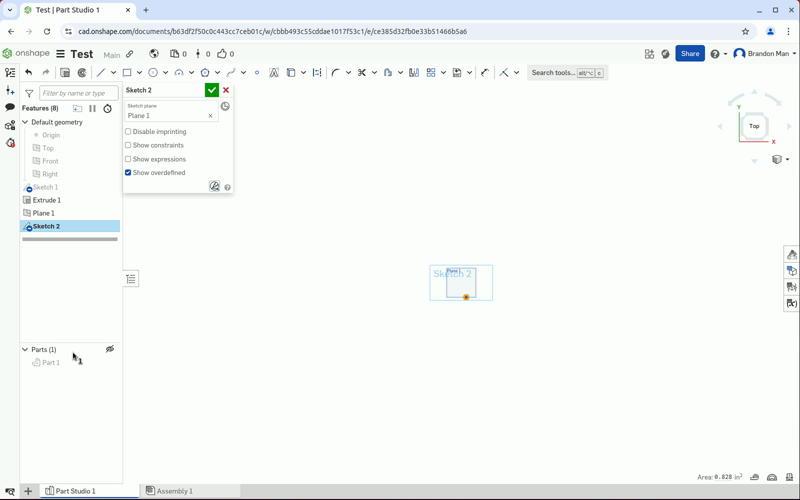
key(shift+y)
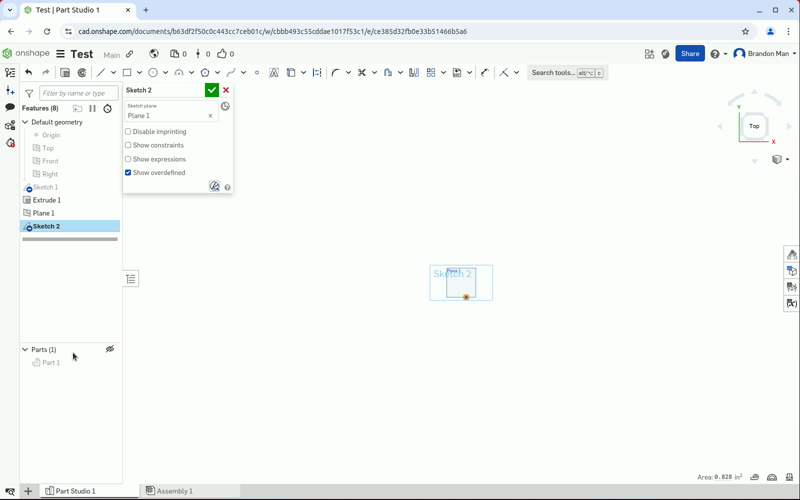
key(shift+e)
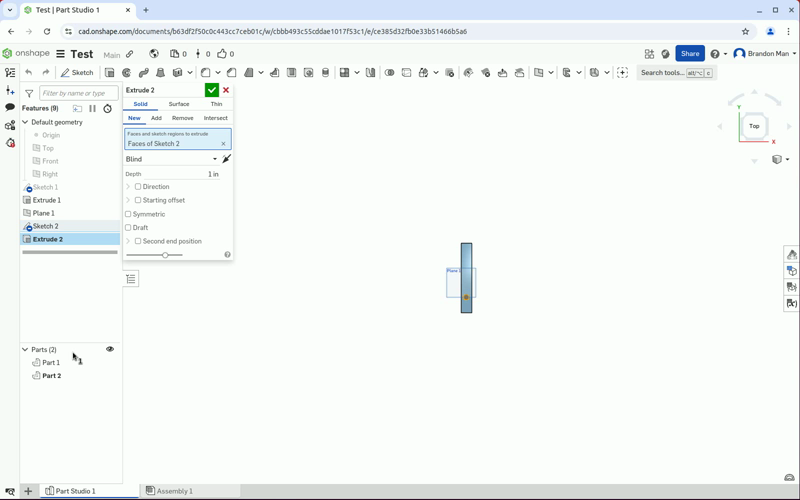
mouse_move(143, 106)
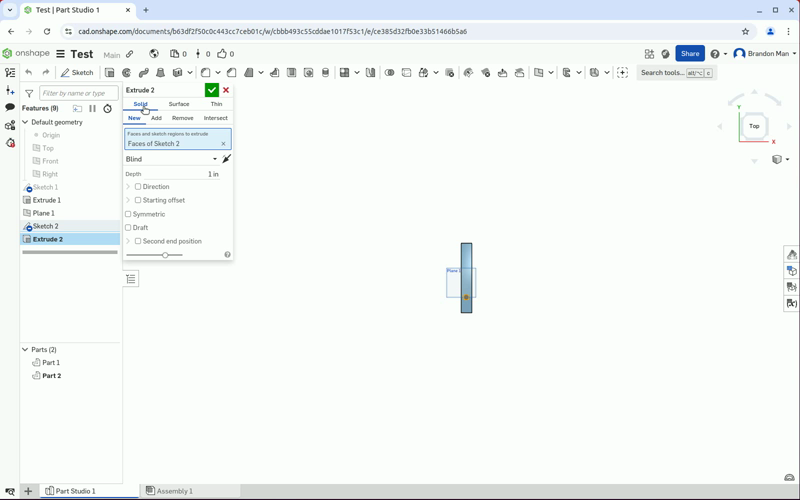
click(143, 106)
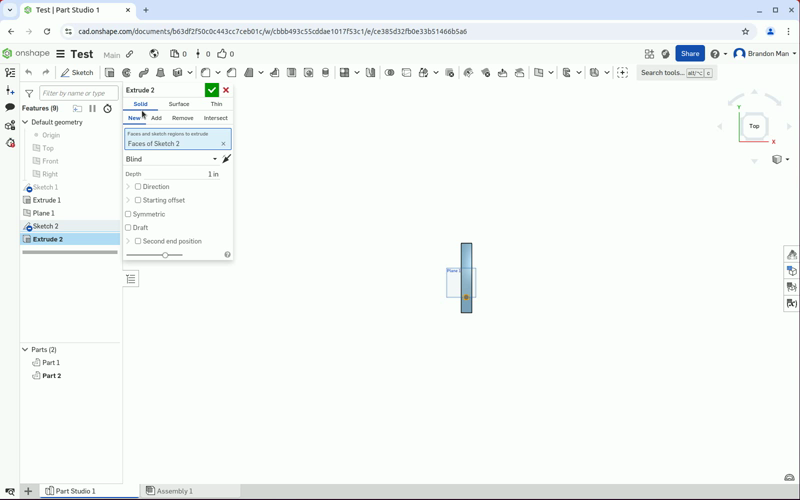
mouse_move(137, 120)
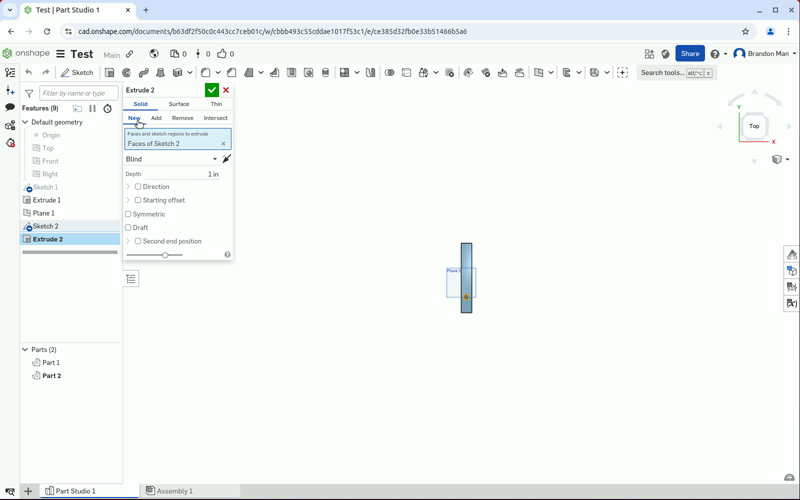
click(137, 120)
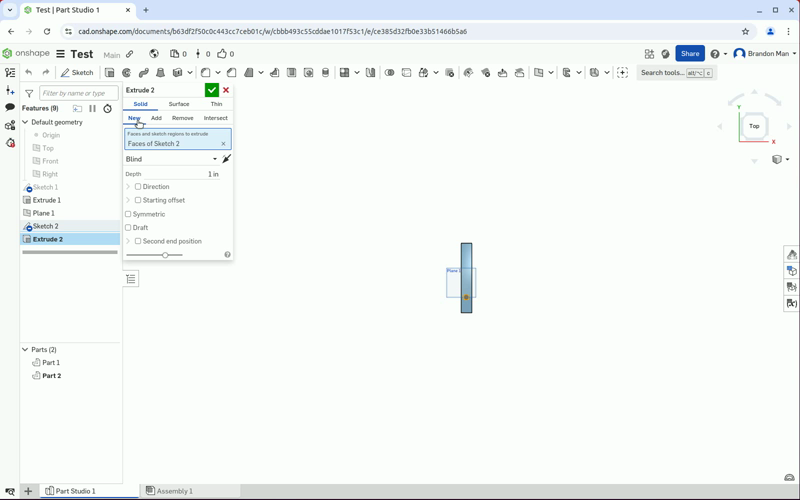
key(tab, 4)
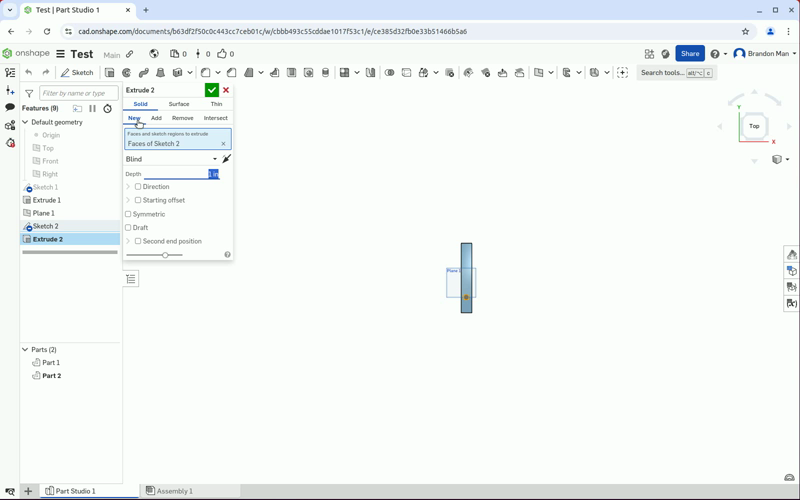
text(1.444)
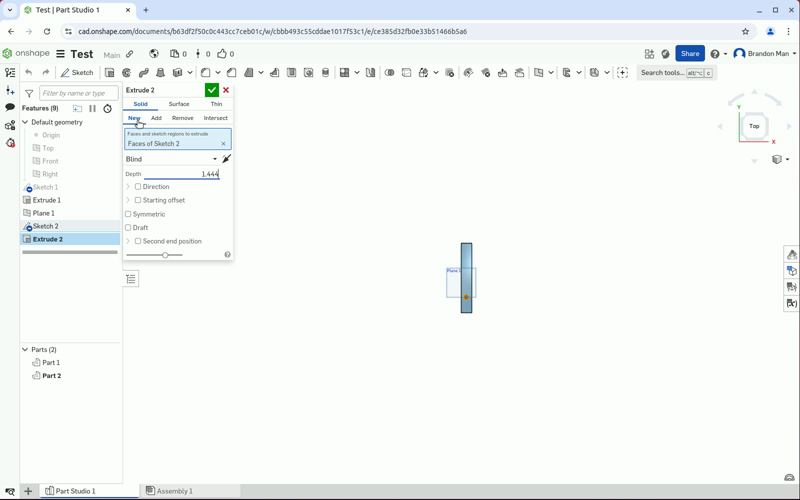
key(enter)
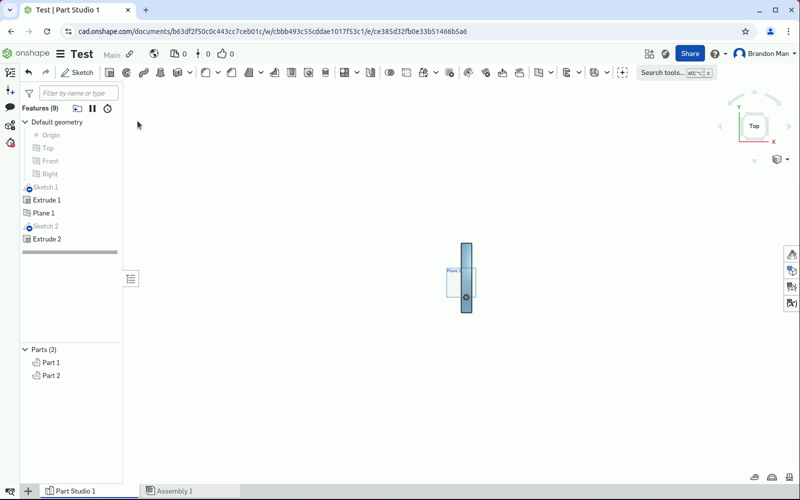
key(shift+h)
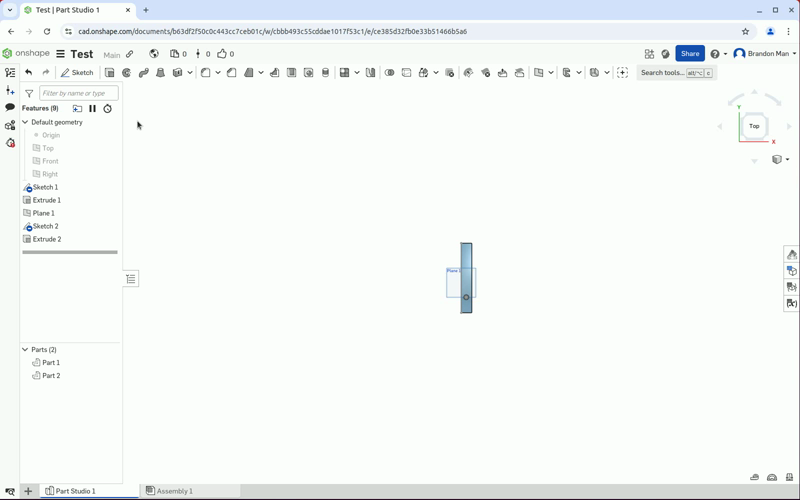
key(shift+h)
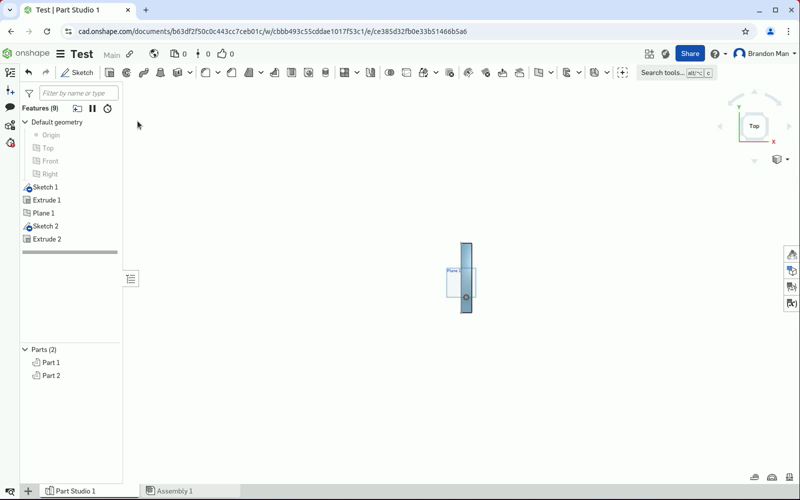
key(shift+7)
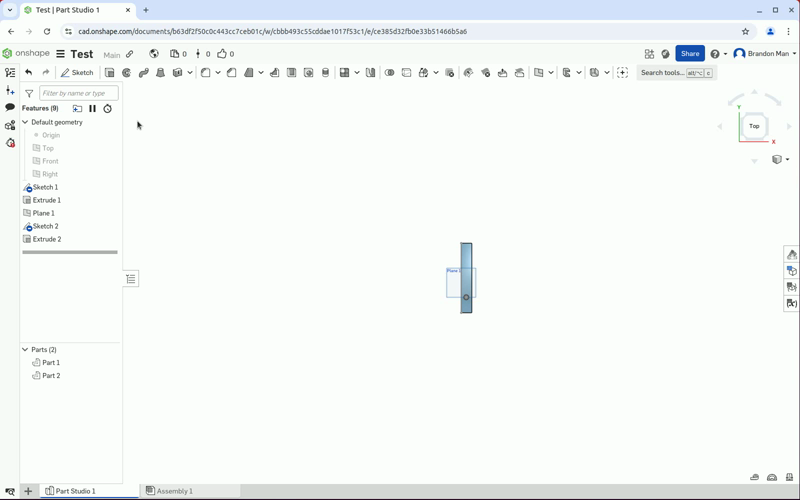
key(up, 3)
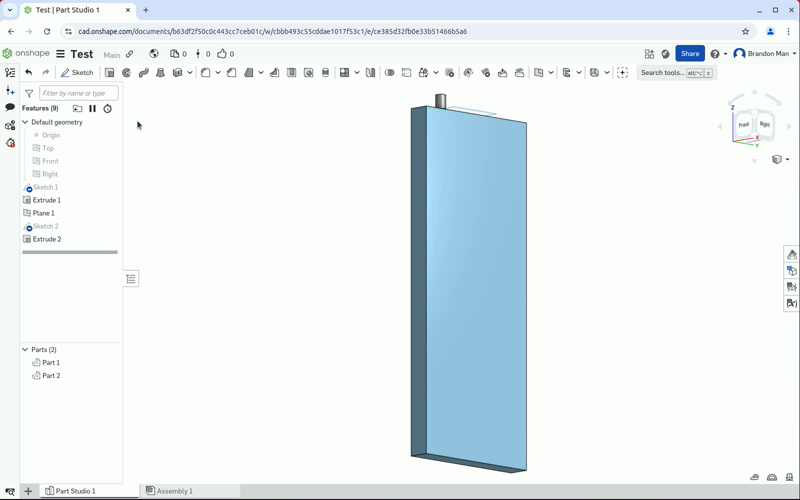
key(left, 3)
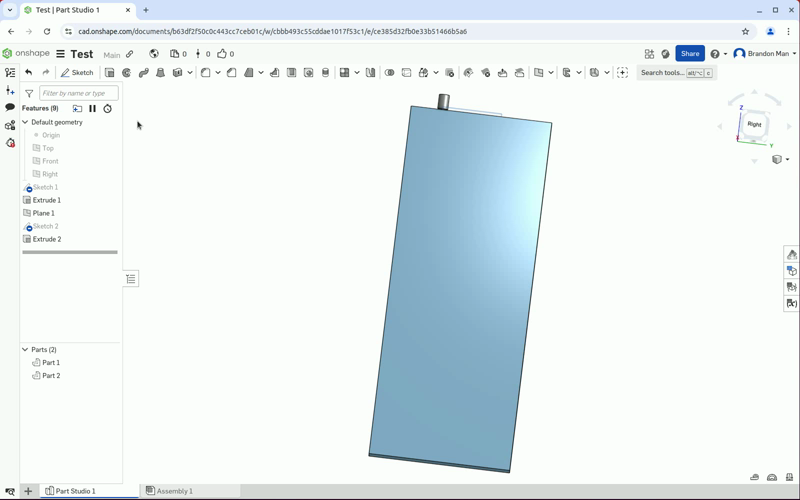
key(right, 3)
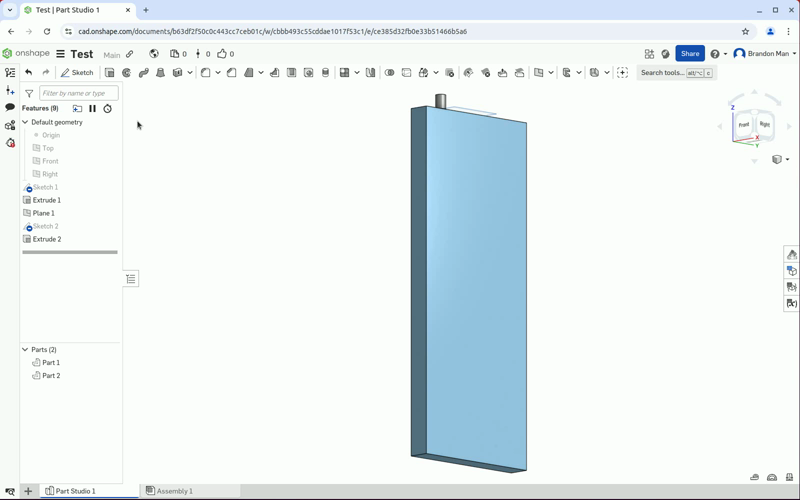
key(down, 3)
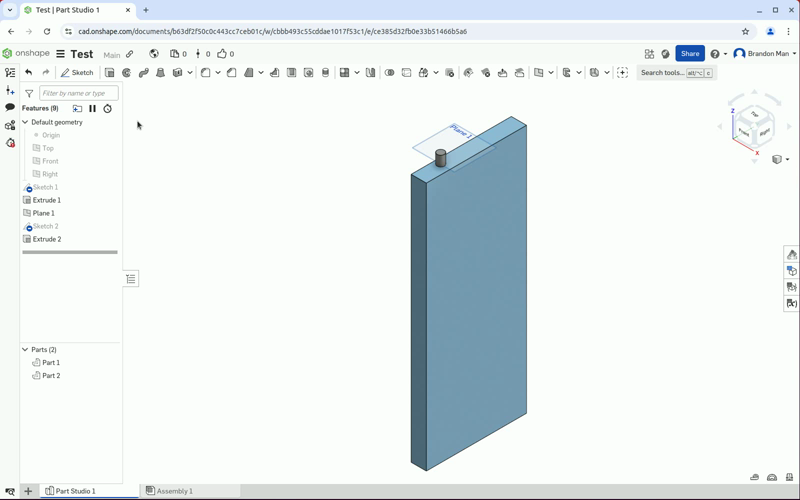
mouse_move(73, 189)
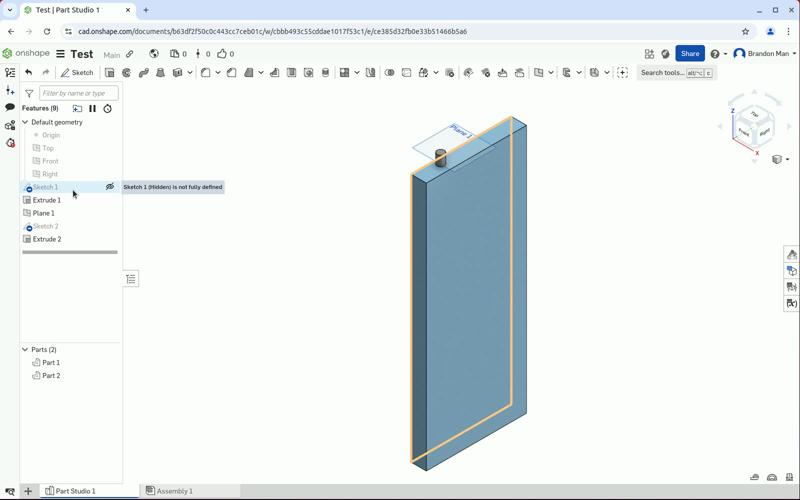
click(73, 189)